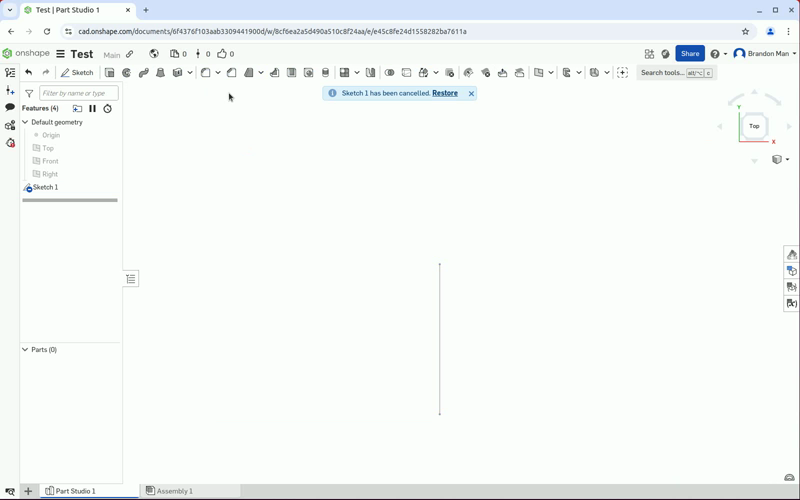
key(shift+h)
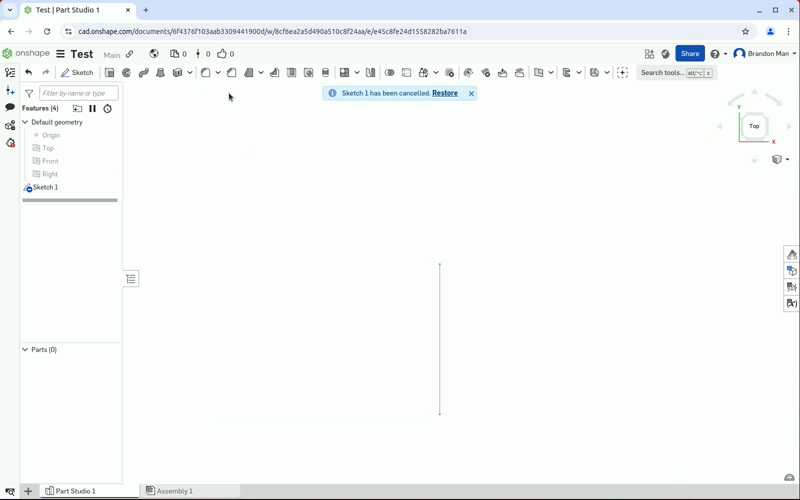
key(shift+s)
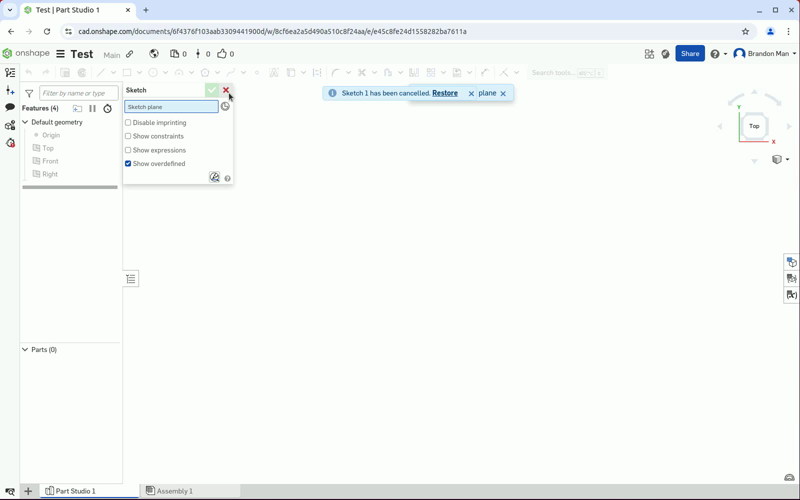
mouse_move(73, 150)
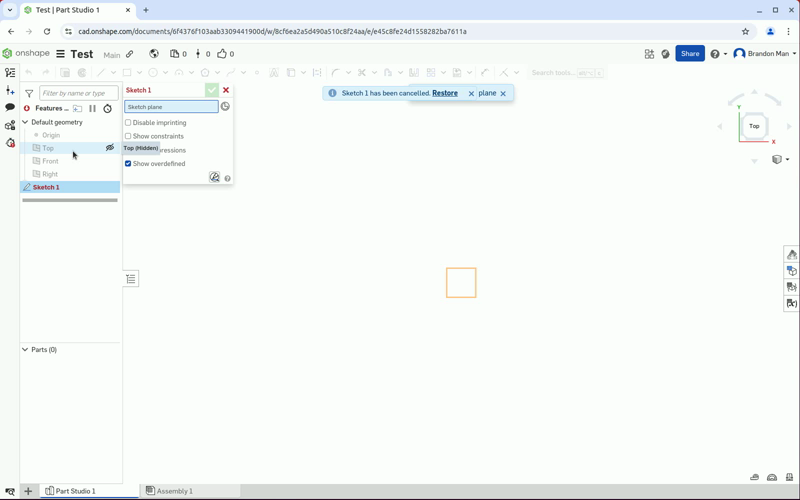
click(73, 150)
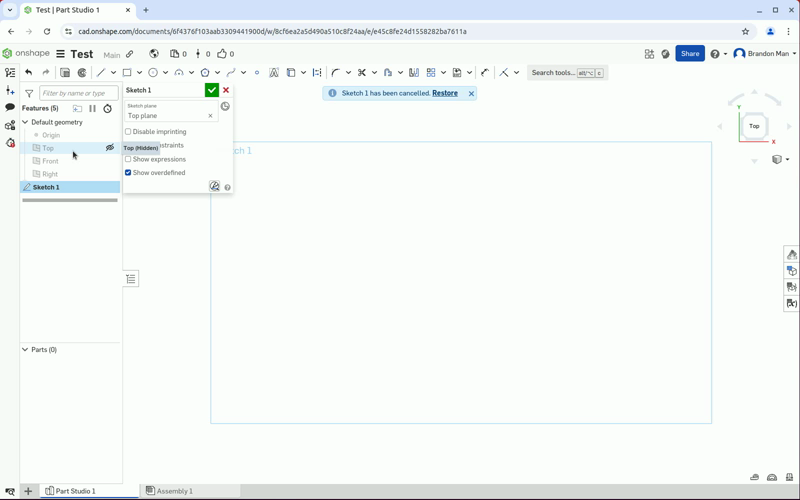
mouse_move(73, 352)
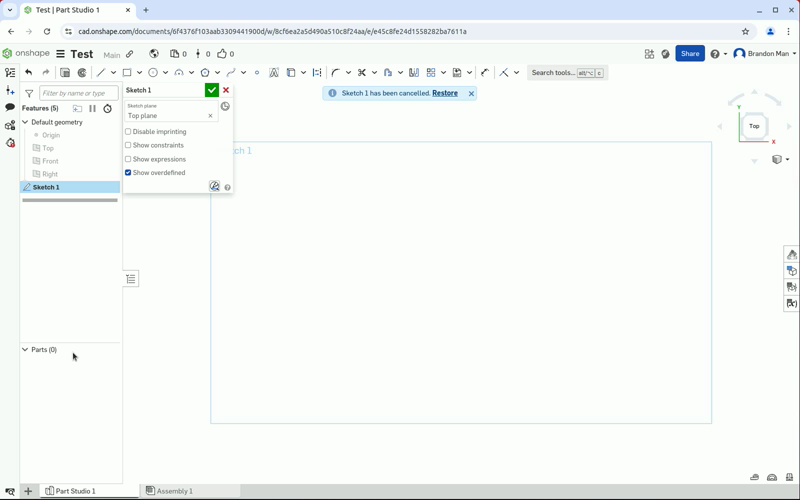
key(y)
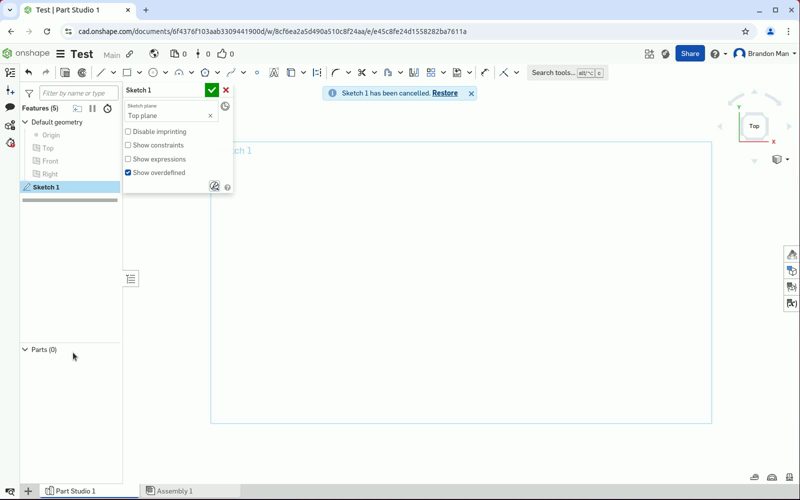
key(l)
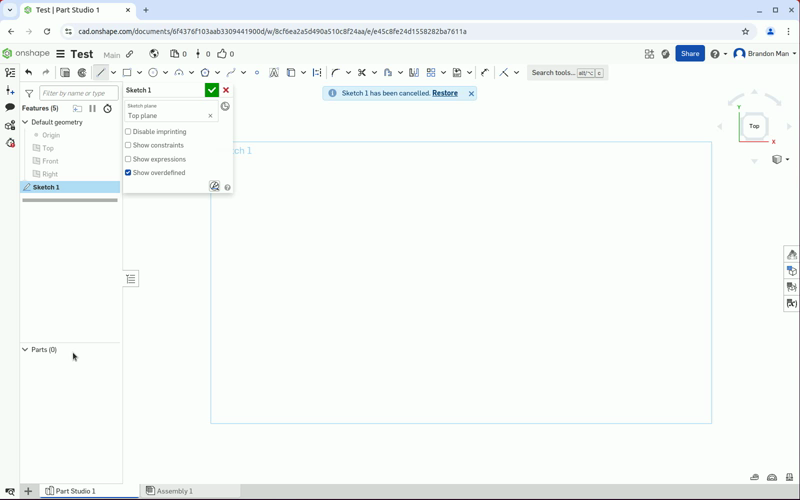
key_down(shift)
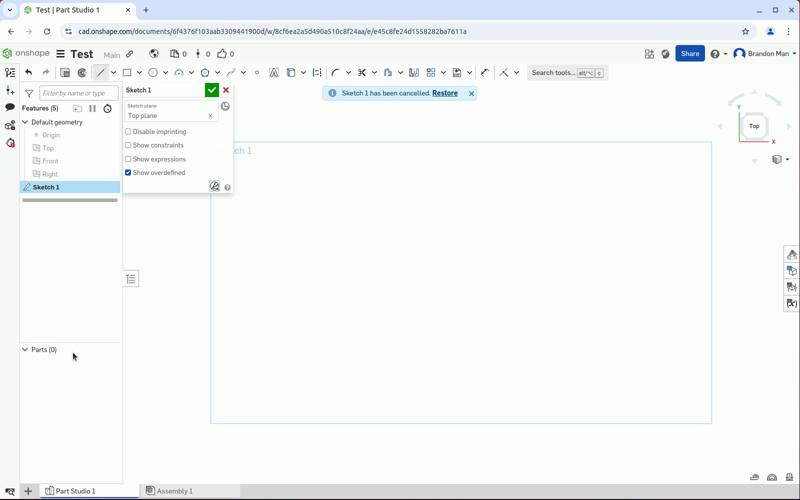
mouse_move(389, 395)
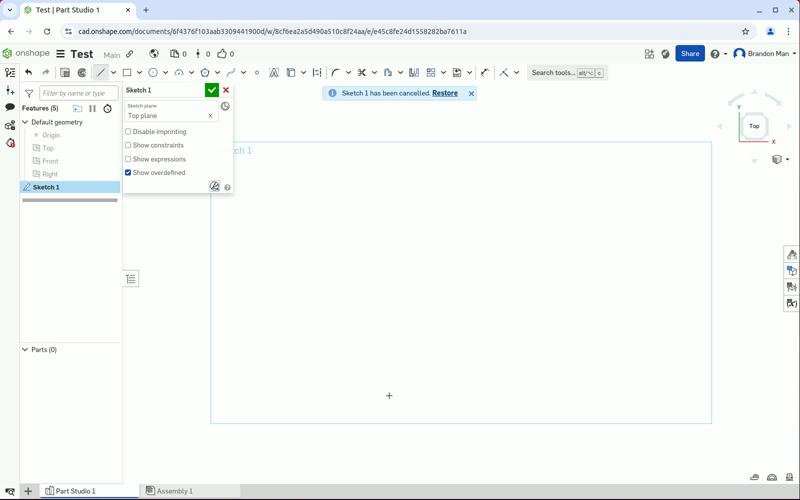
click(389, 395)
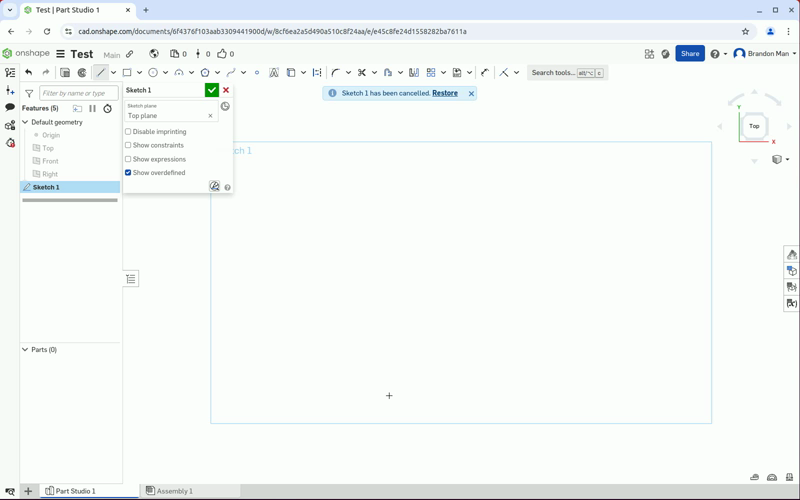
key_up(shift)
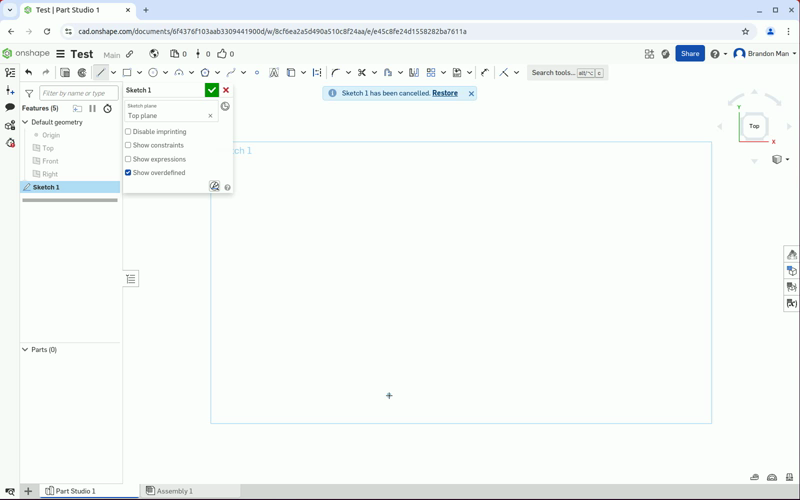
key_down(shift)
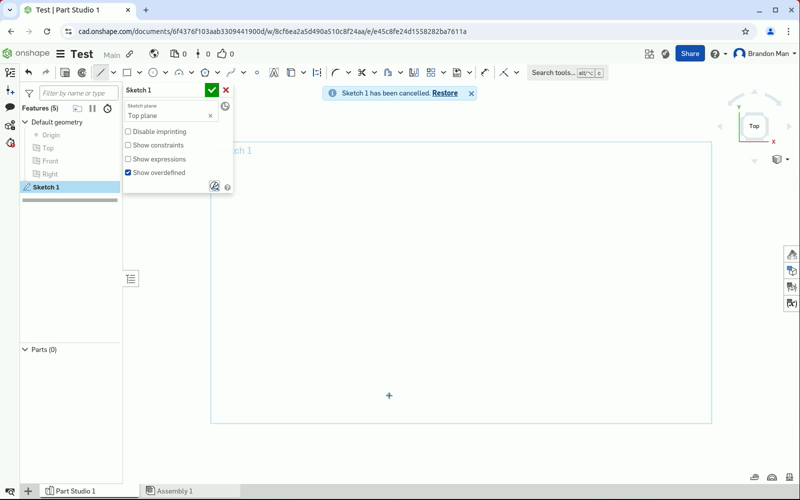
mouse_move(533, 395)
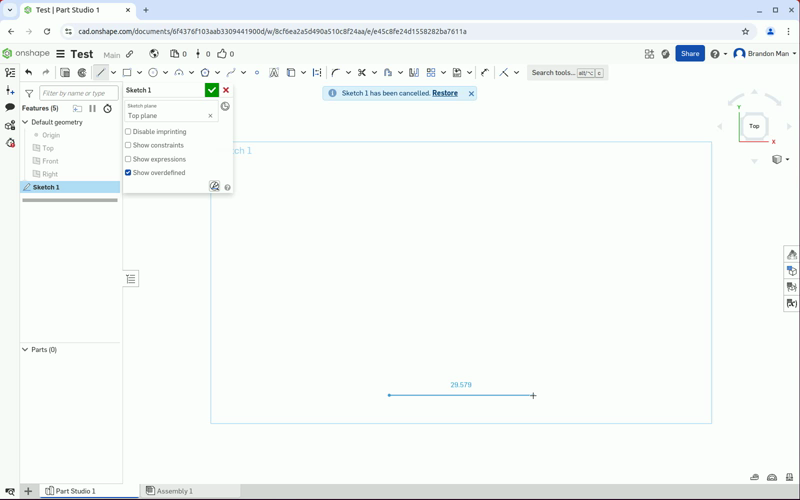
click(533, 395)
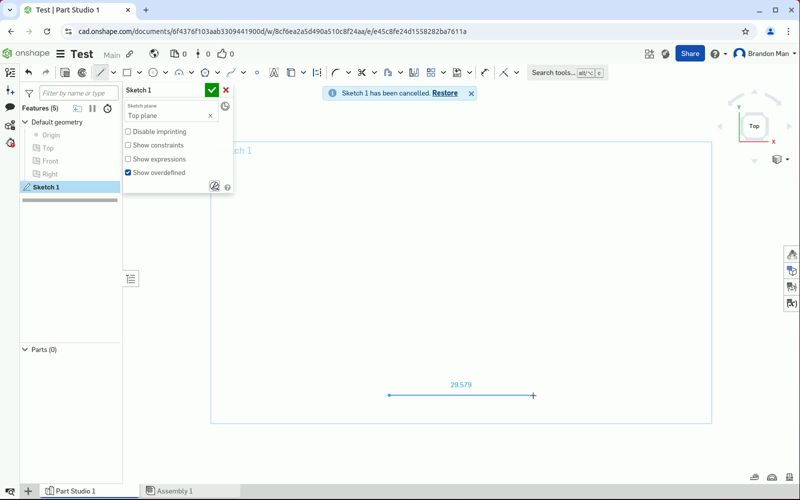
key_up(shift)
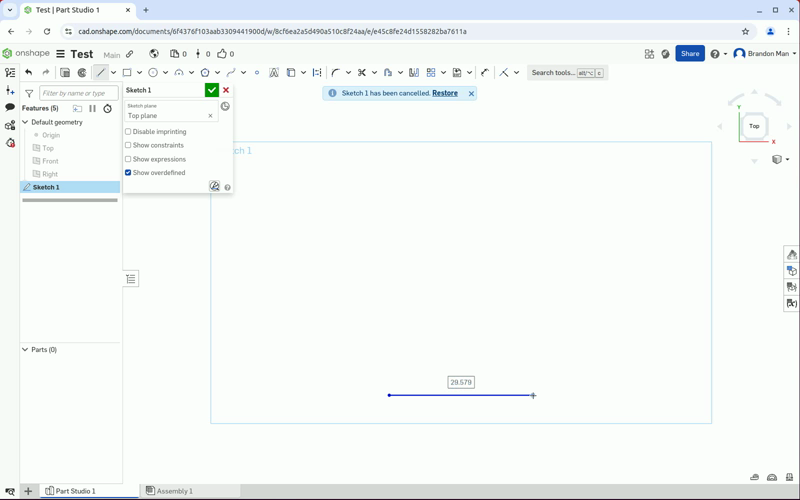
key_down(shift)
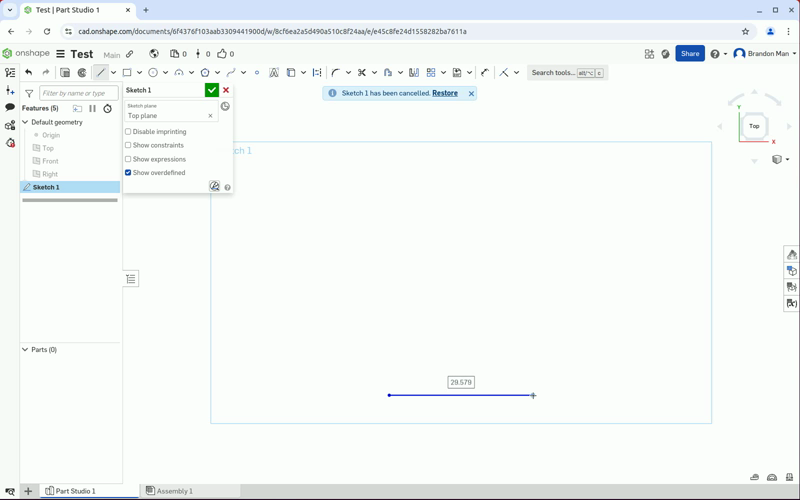
mouse_move(533, 171)
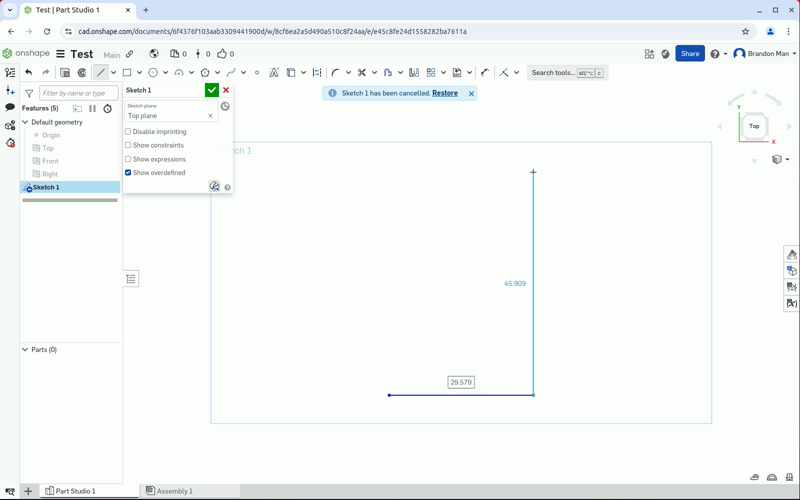
click(533, 171)
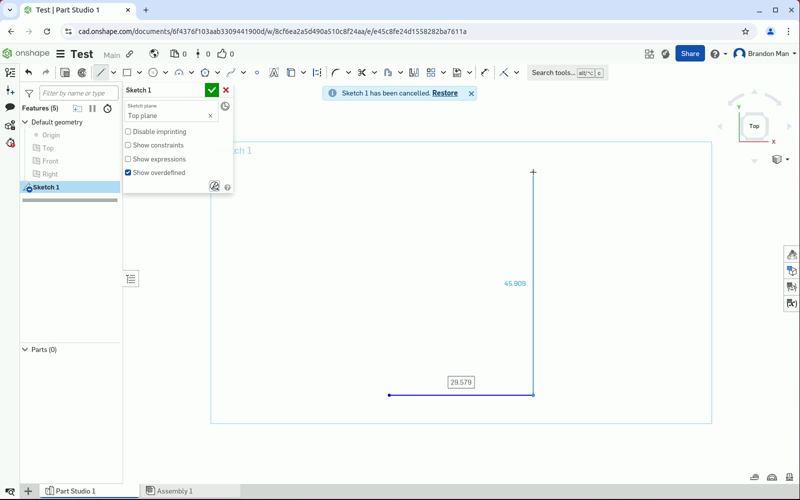
key_up(shift)
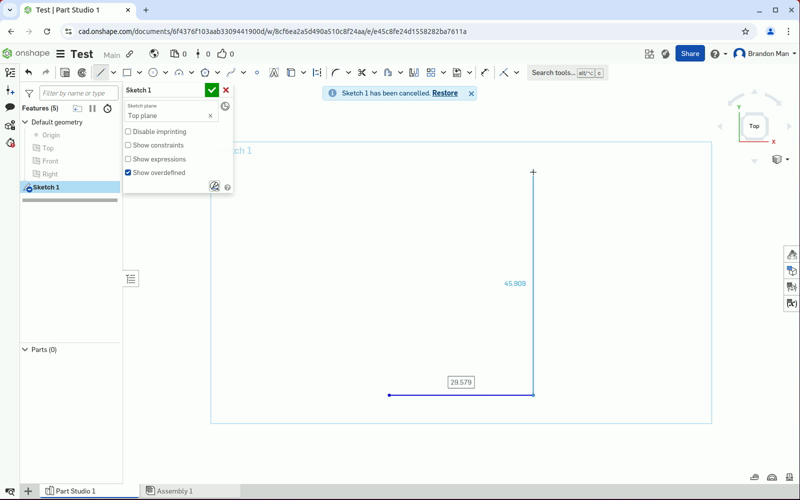
key_down(shift)
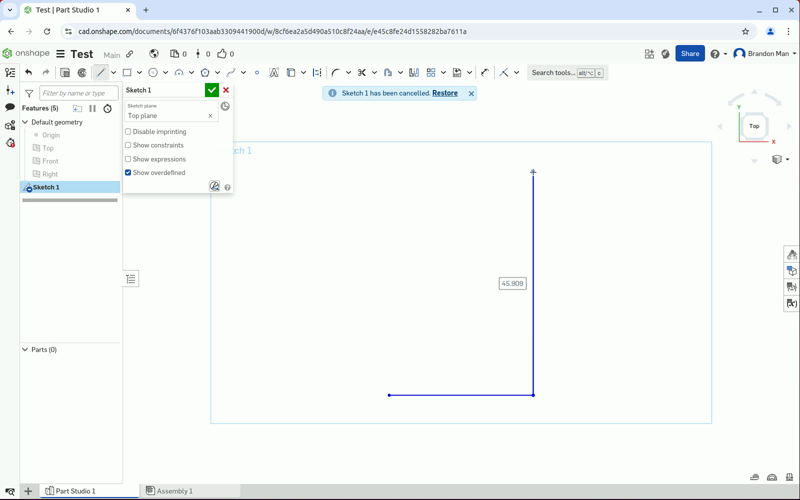
mouse_move(389, 171)
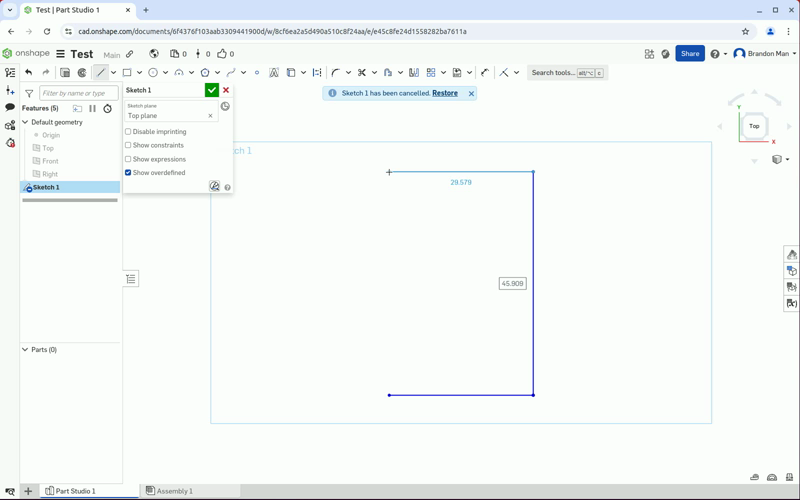
click(389, 171)
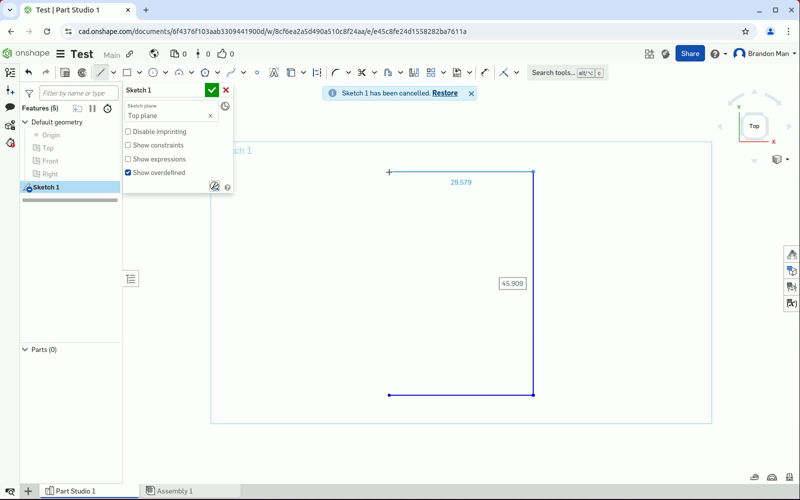
key_up(shift)
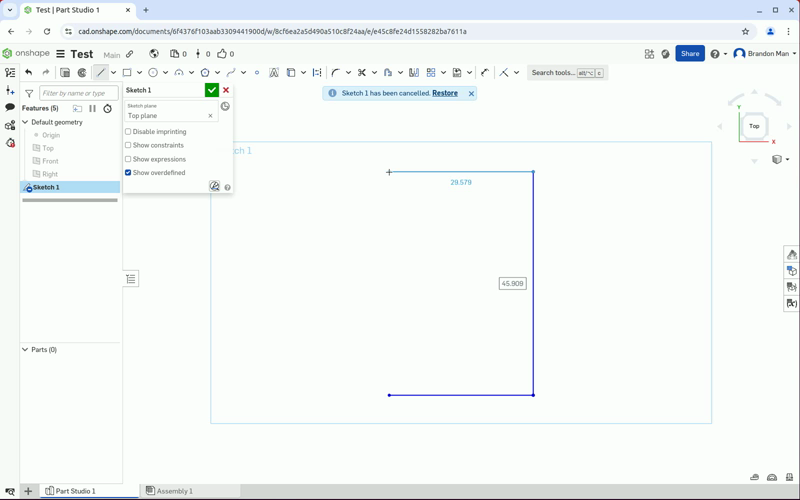
key_down(shift)
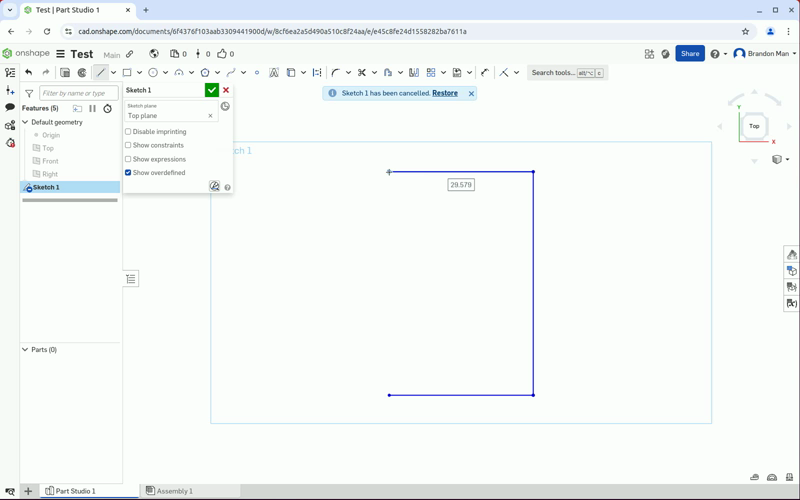
mouse_move(389, 395)
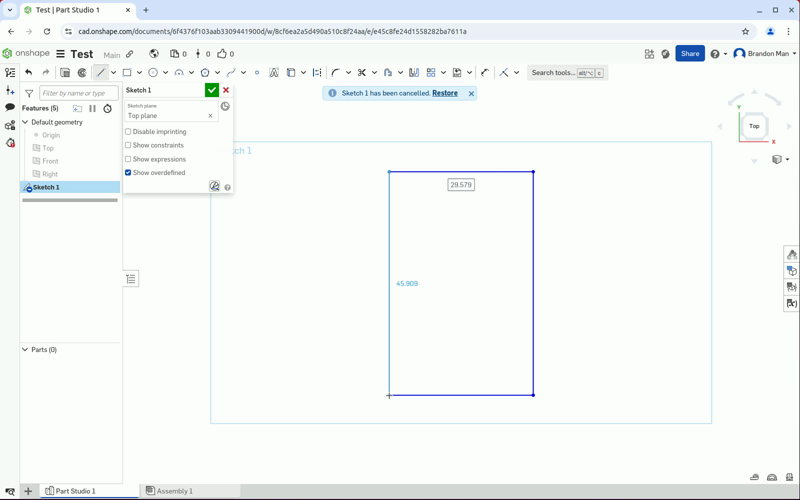
key_up(shift)
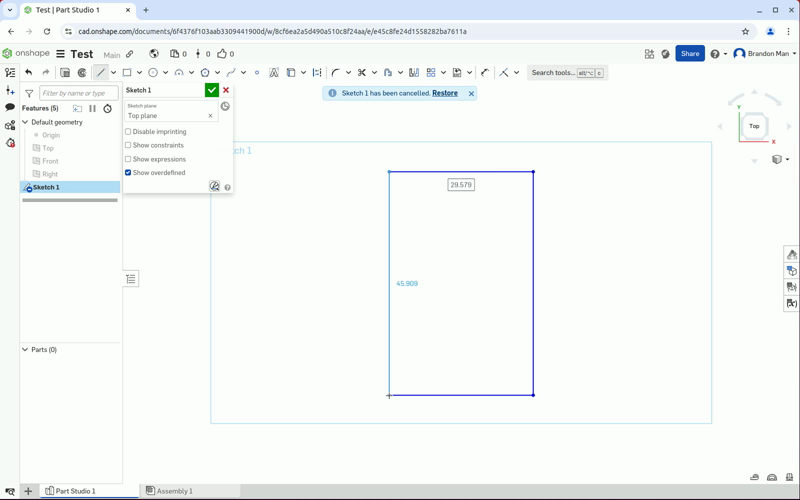
click(389, 395)
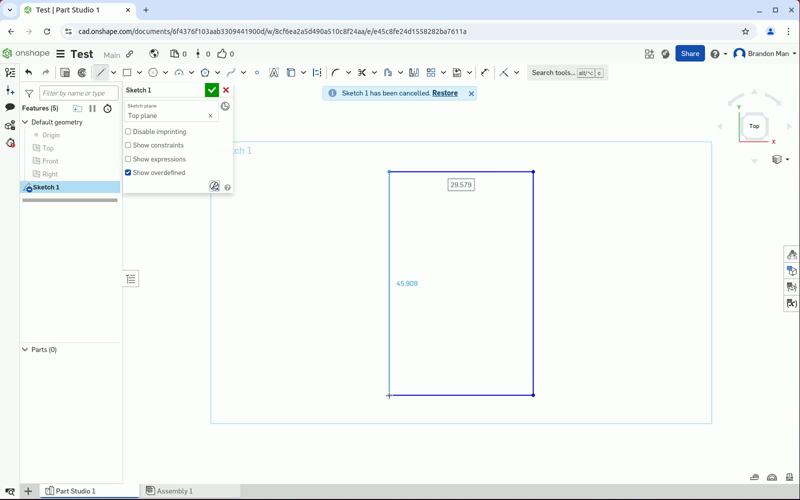
key(esc)
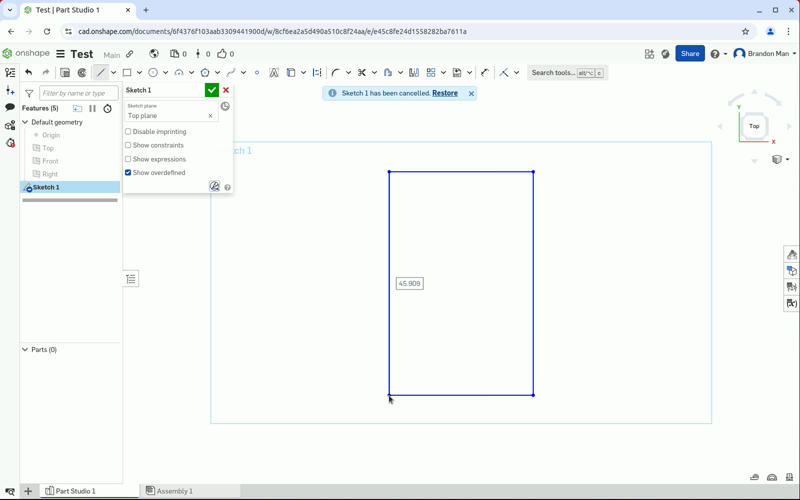
mouse_move(492, 210)
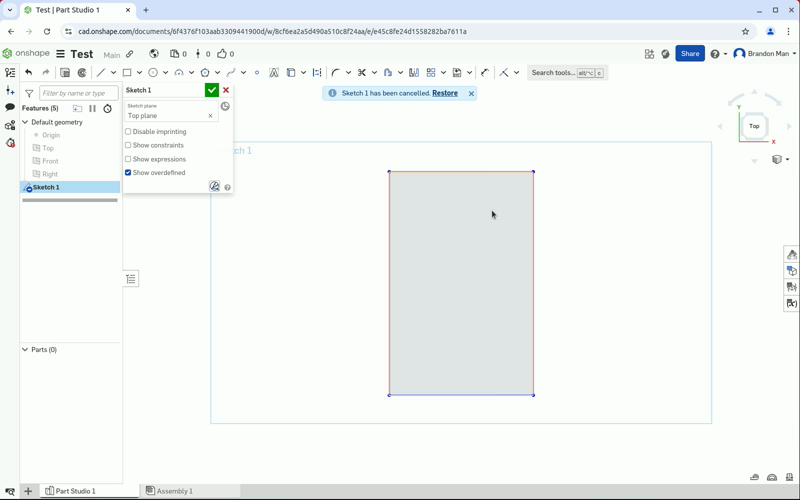
click(492, 210)
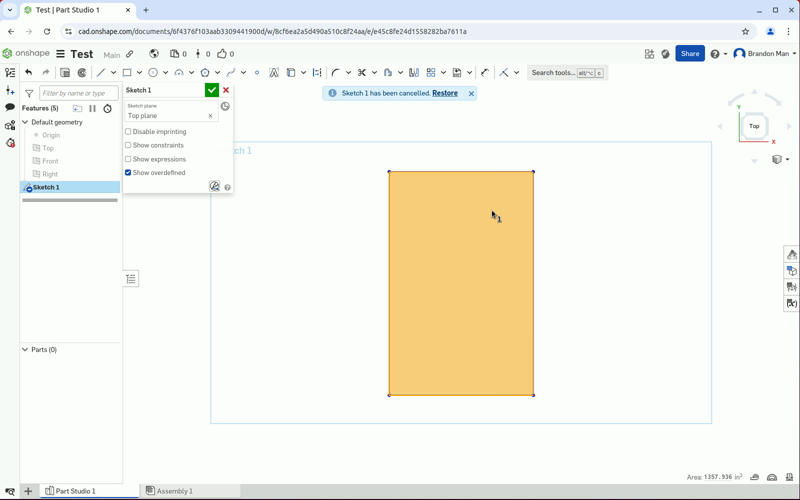
mouse_move(73, 352)
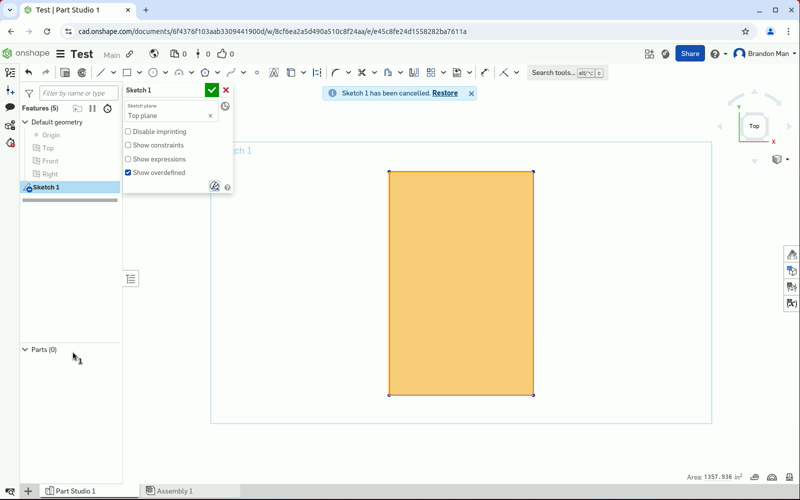
key(shift+y)
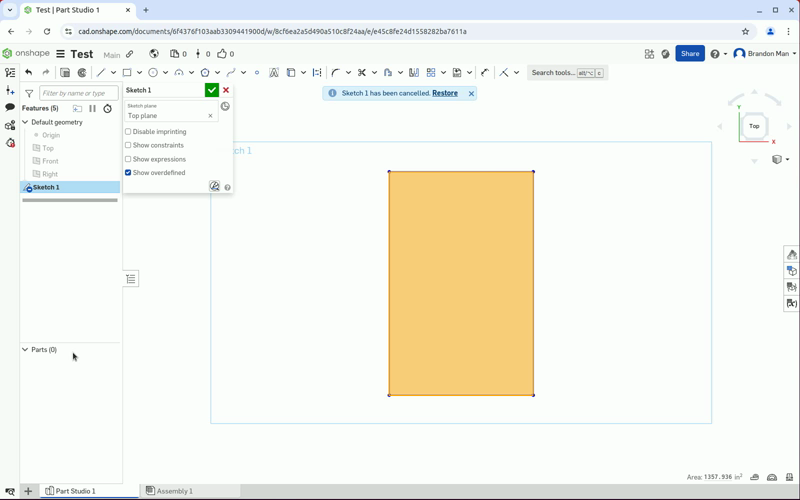
key(shift+e)
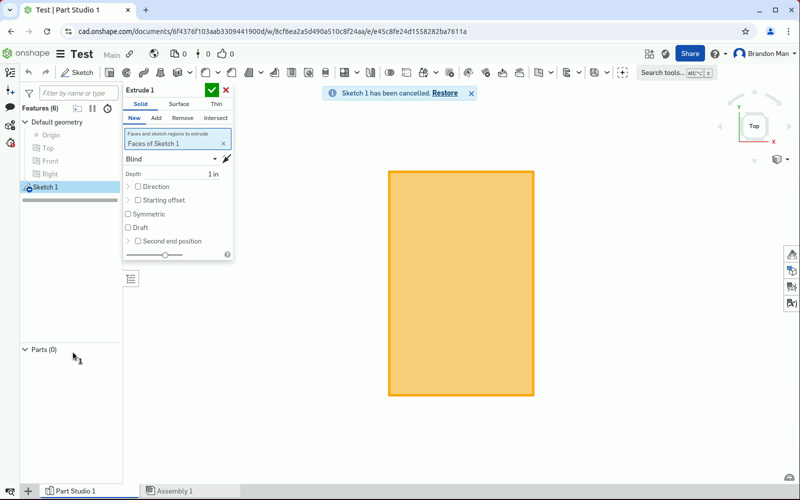
mouse_move(143, 106)
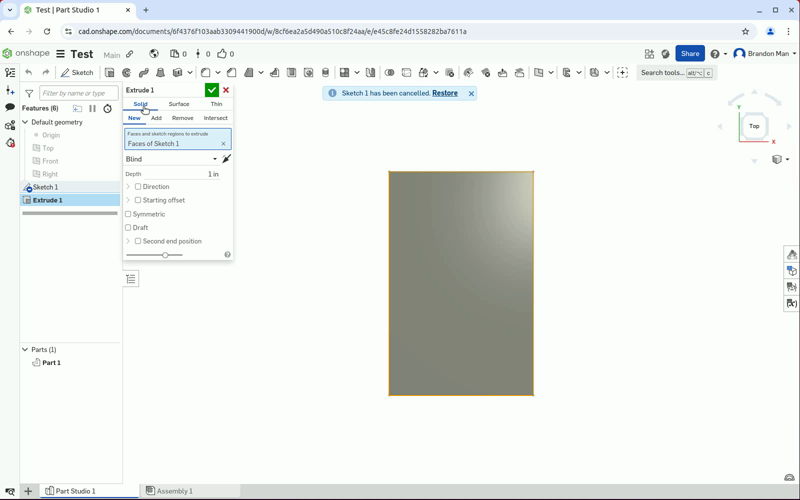
click(143, 106)
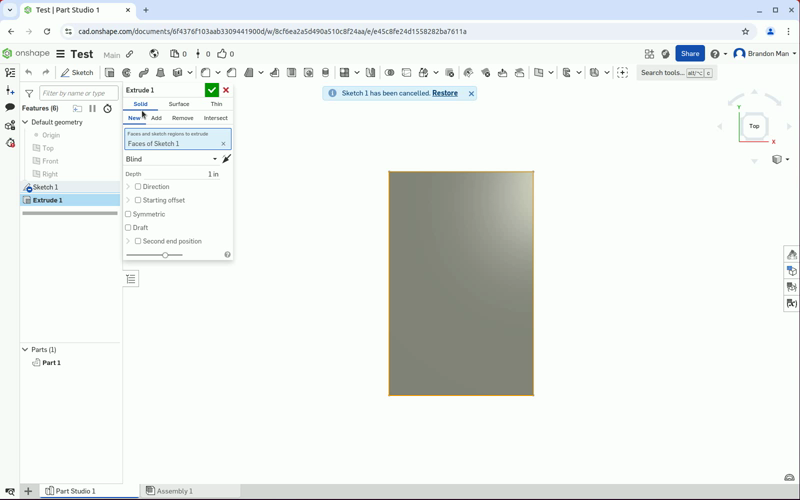
mouse_move(137, 120)
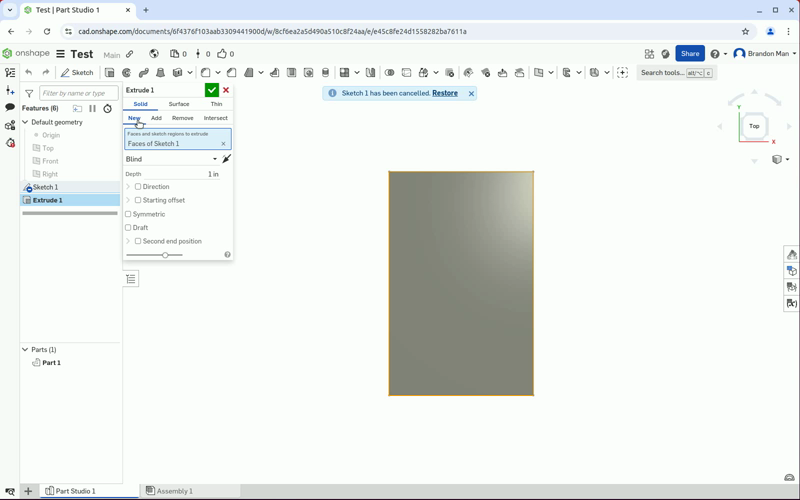
click(137, 120)
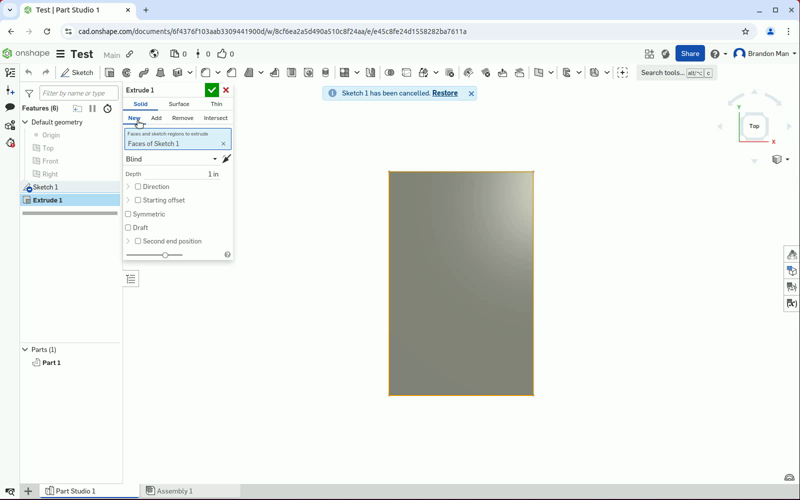
key(tab, 4)
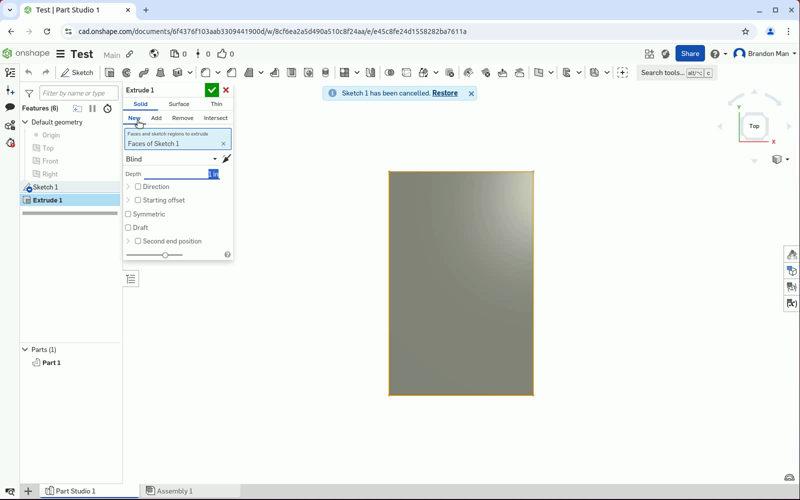
text(9.869)
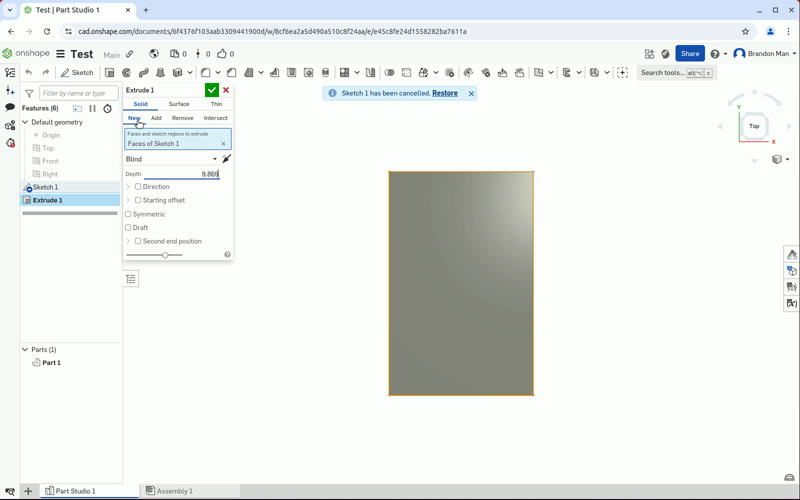
key(enter)
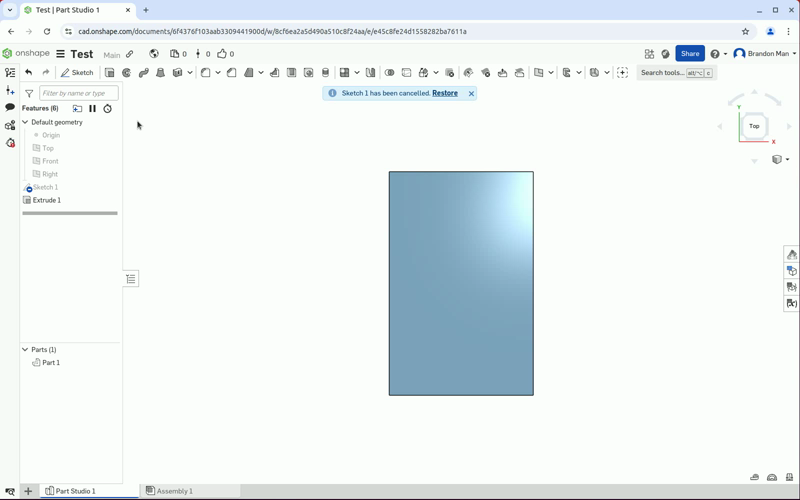
key(shift+h)
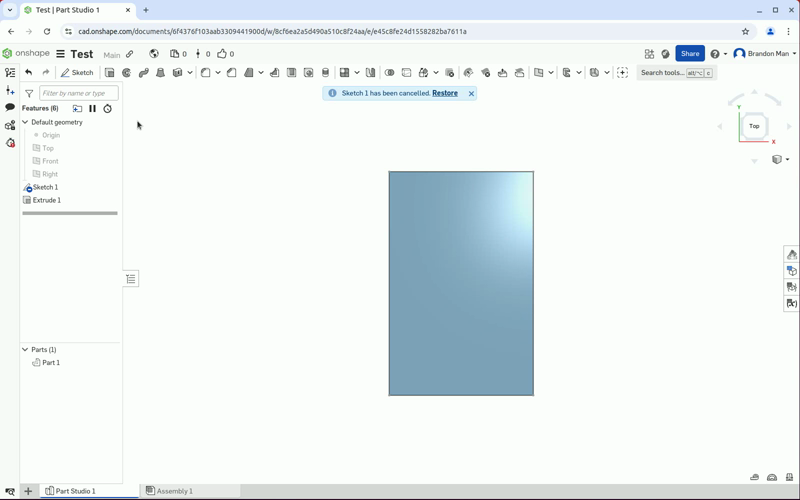
key(shift+h)
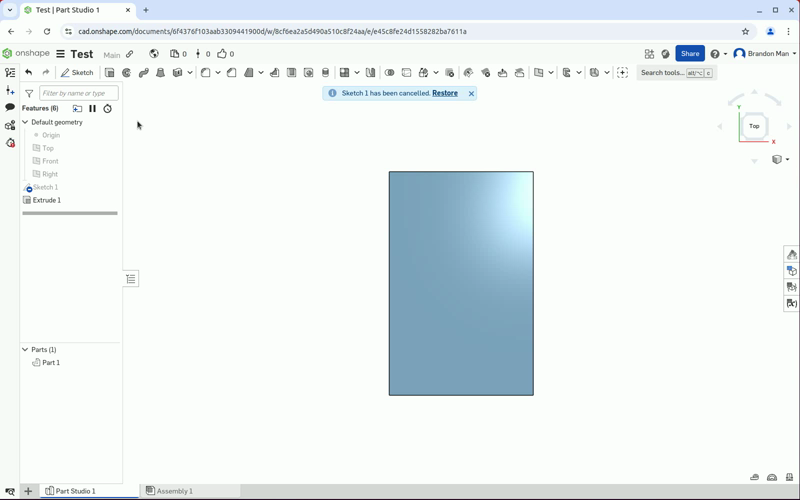
mouse_move(73, 189)
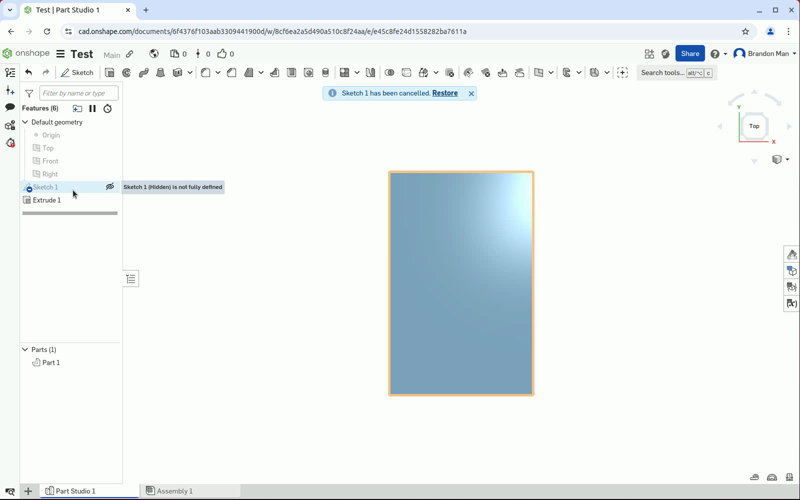
click(73, 189)
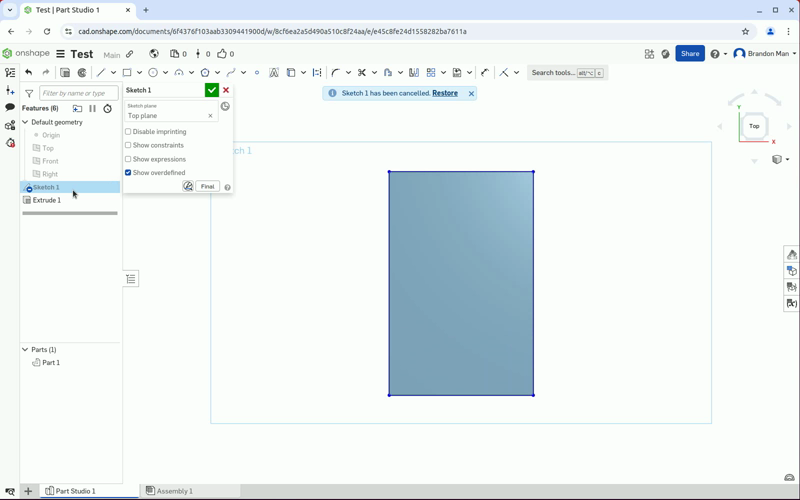
mouse_move(229, 92)
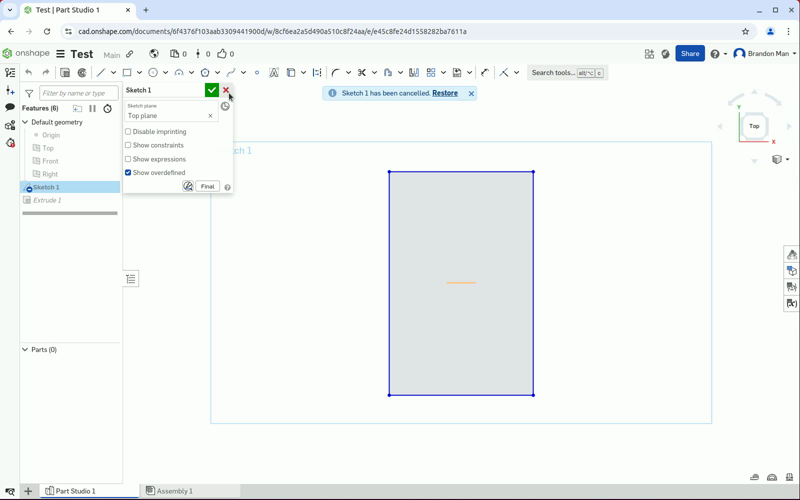
click(229, 92)
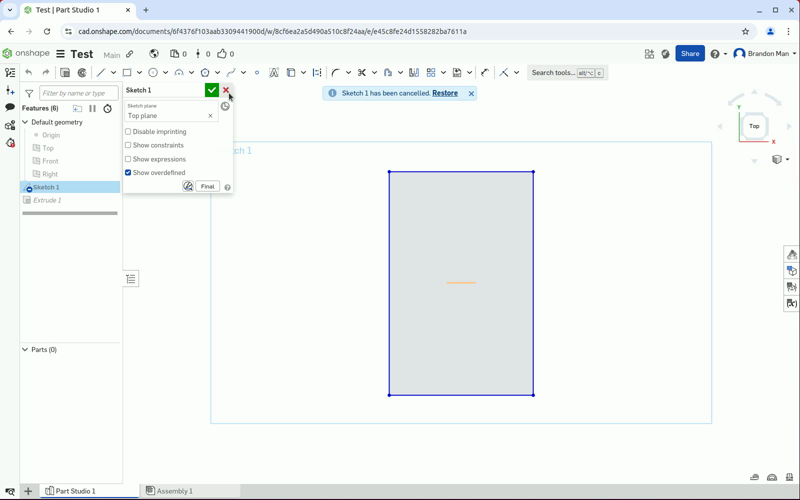
key(shift+s)
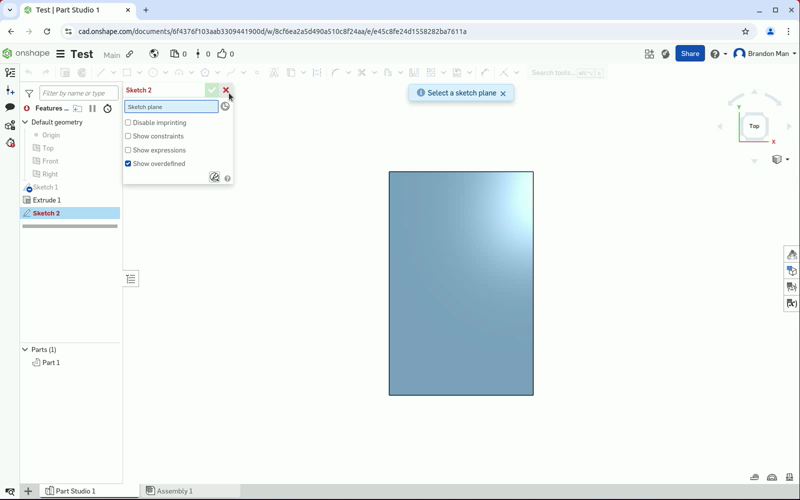
mouse_move(73, 150)
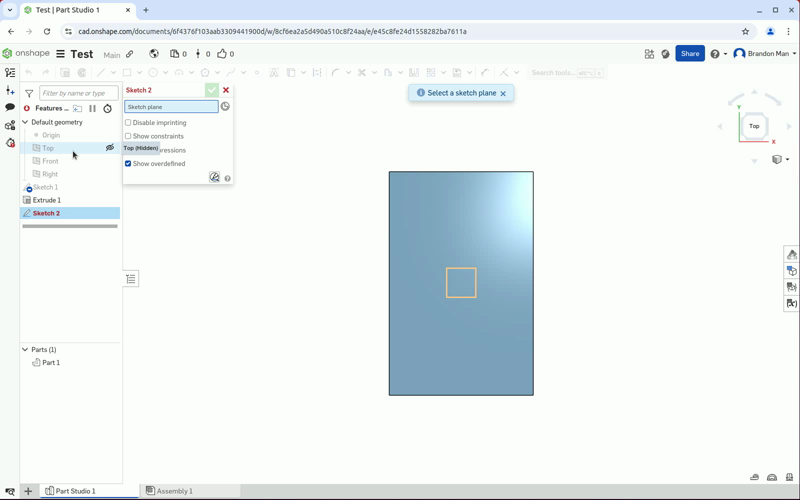
click(73, 150)
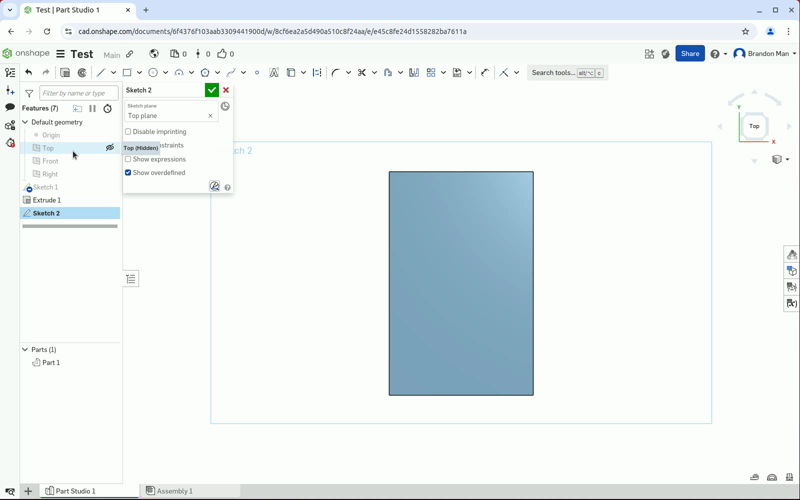
mouse_move(73, 352)
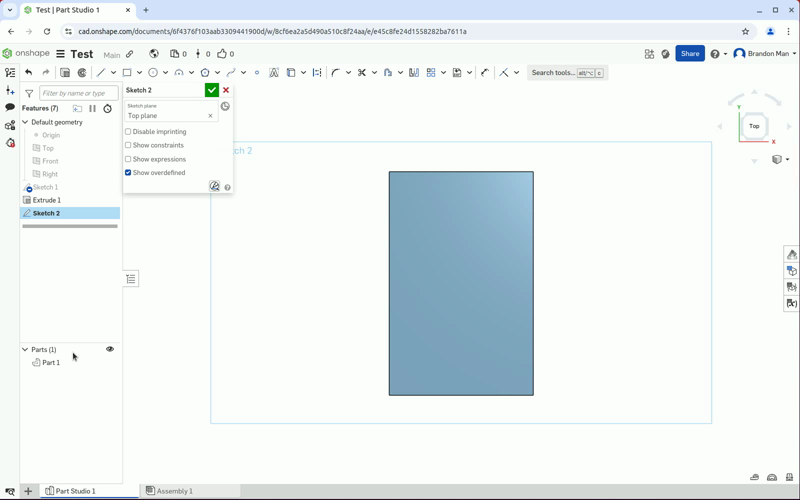
key(y)
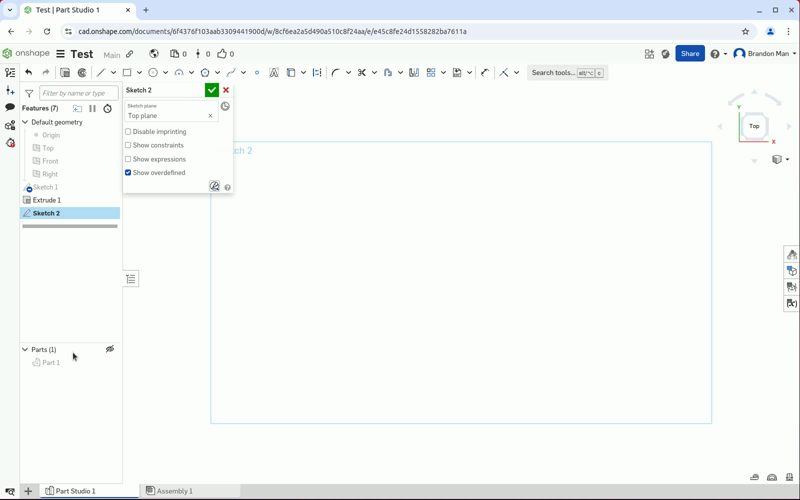
key(l)
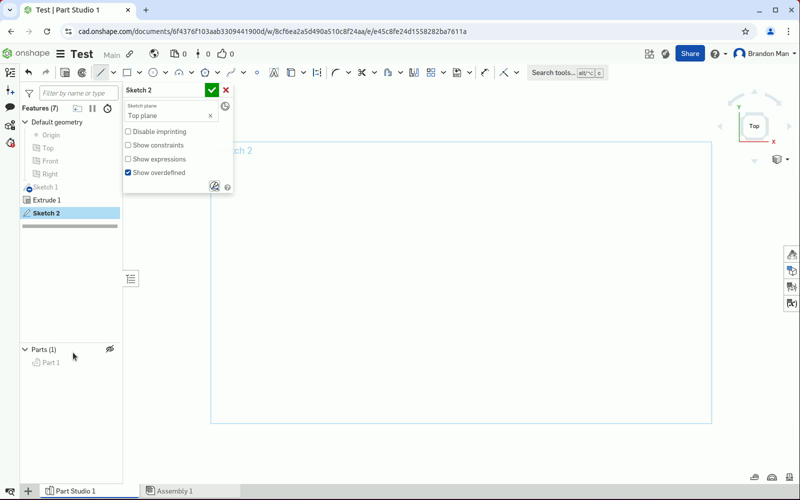
key_down(shift)
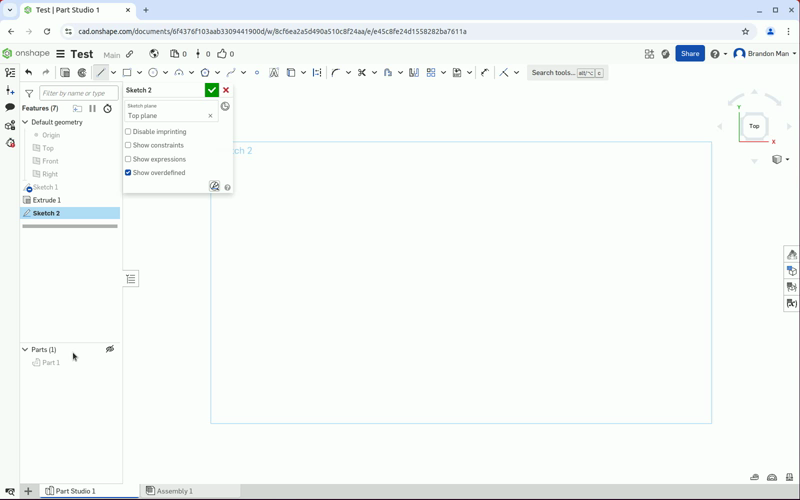
mouse_move(389, 332)
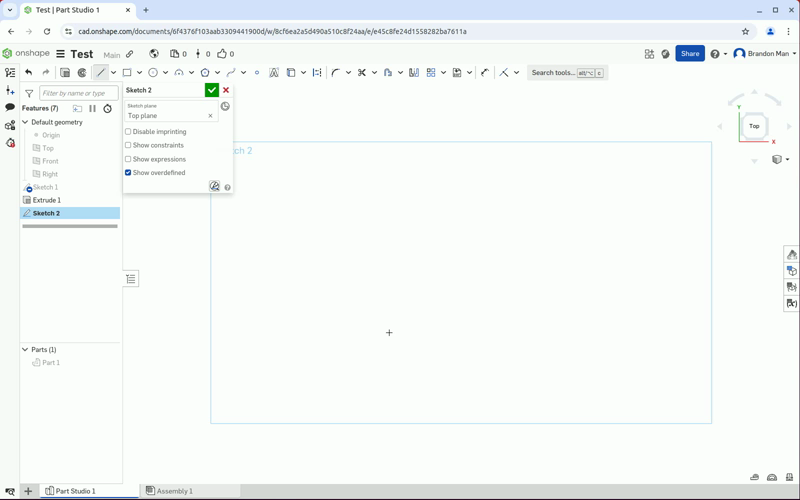
click(389, 332)
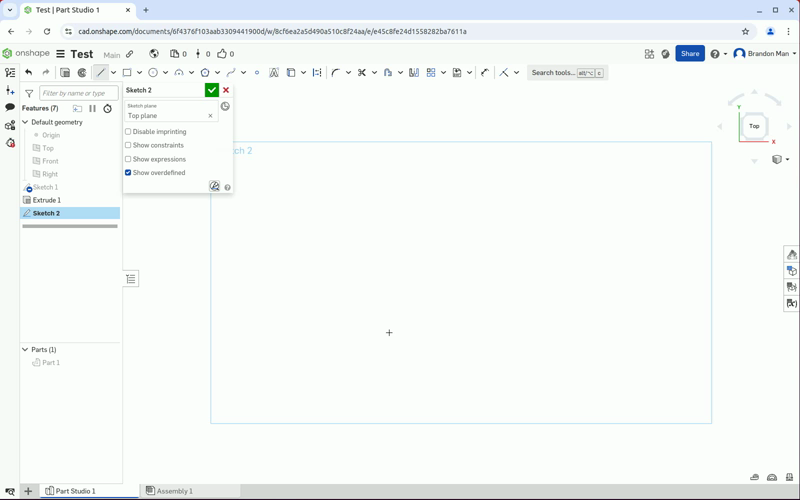
key_up(shift)
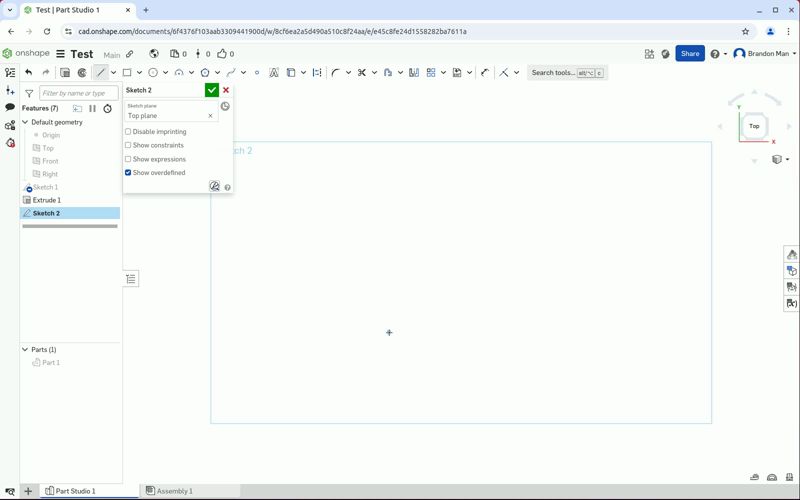
key_down(shift)
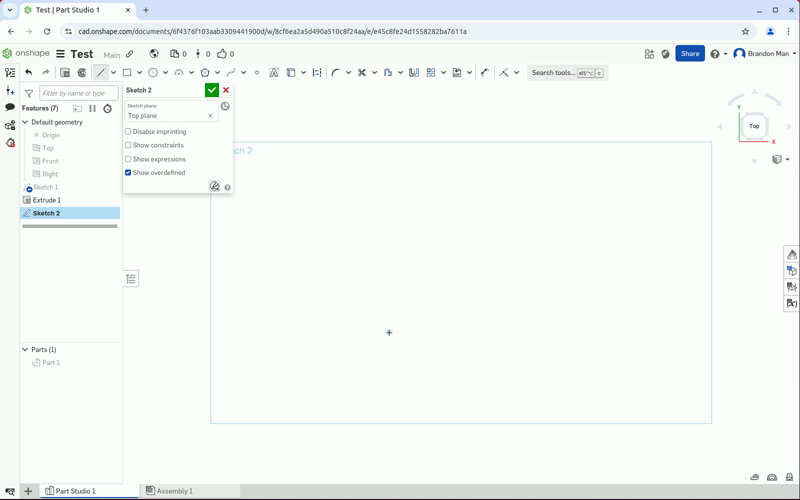
mouse_move(531, 332)
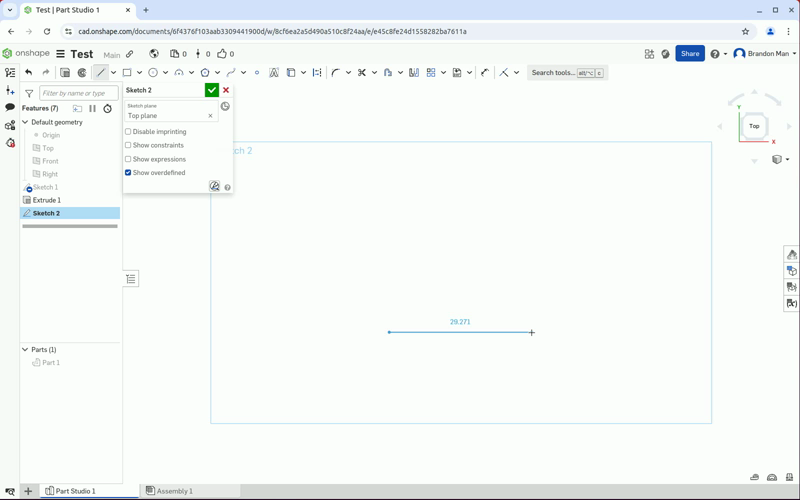
click(531, 332)
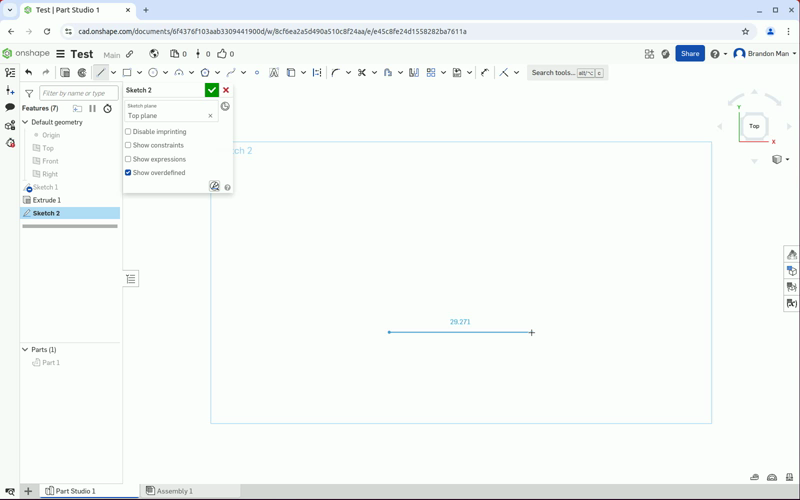
key_up(shift)
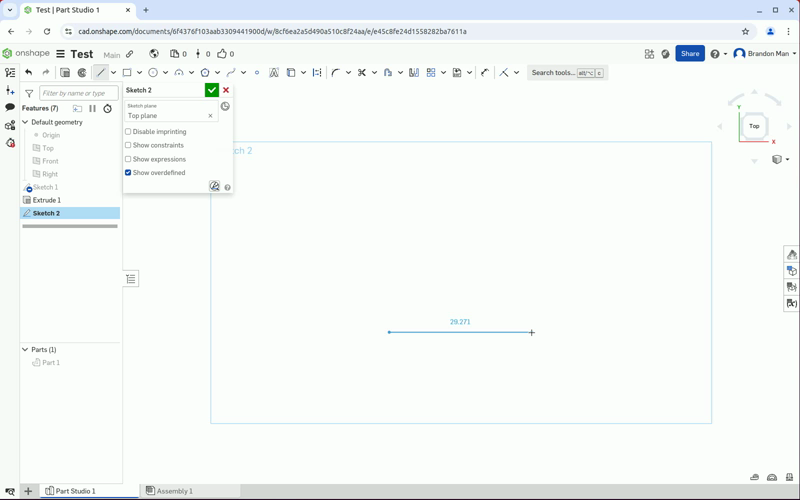
key_down(shift)
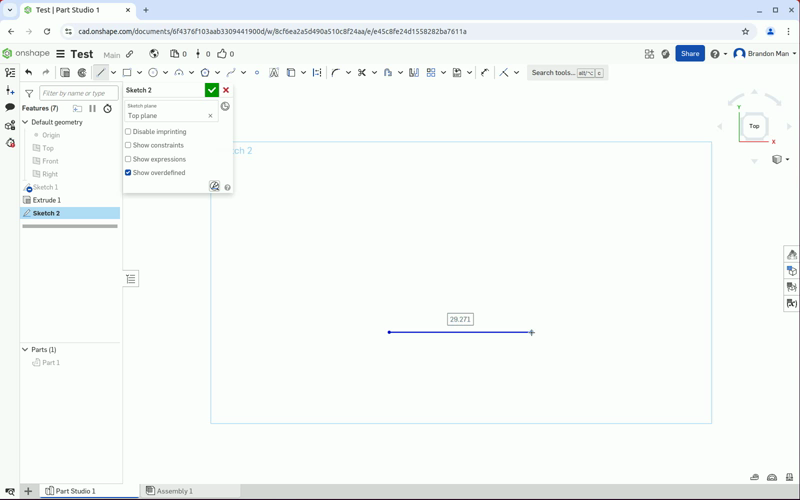
mouse_move(531, 170)
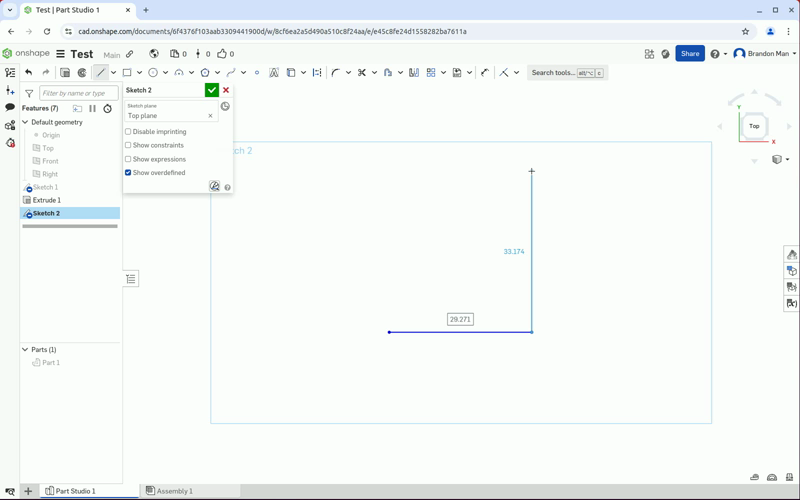
click(531, 170)
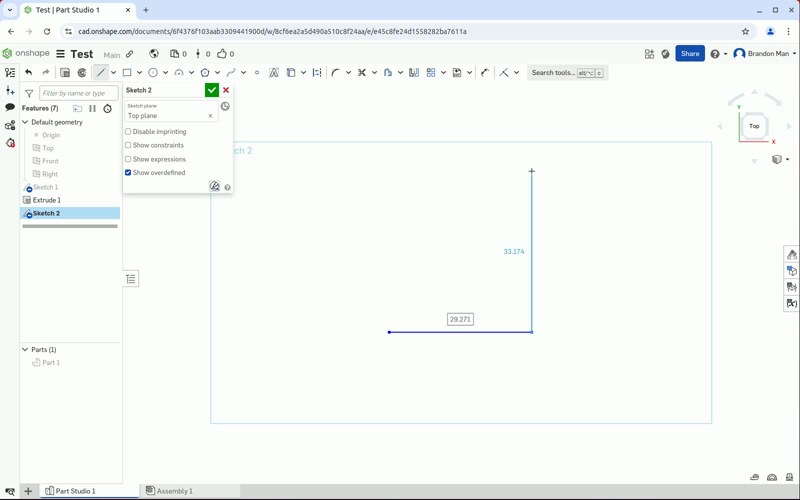
key_up(shift)
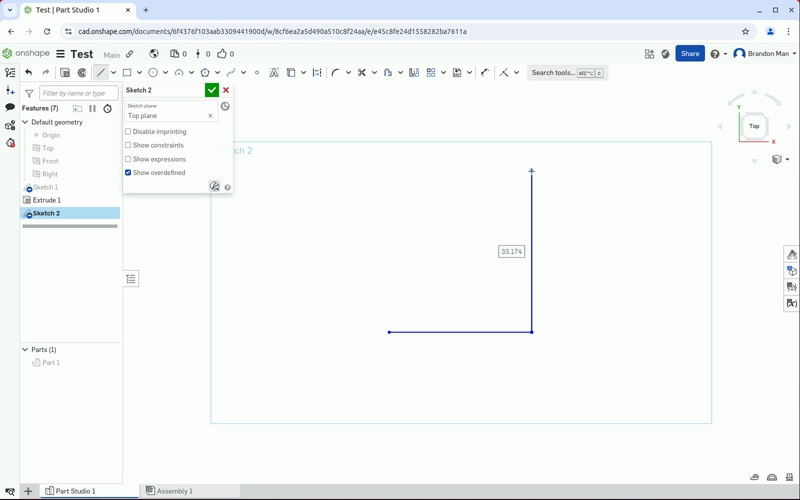
key_down(shift)
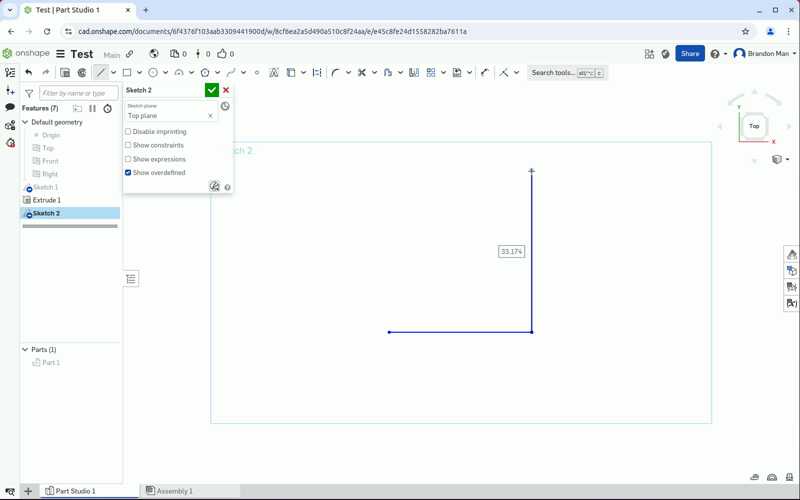
mouse_move(389, 170)
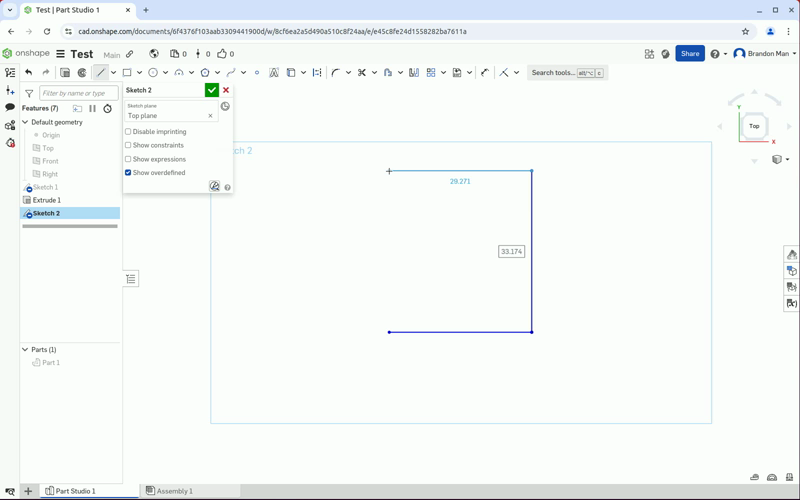
click(389, 170)
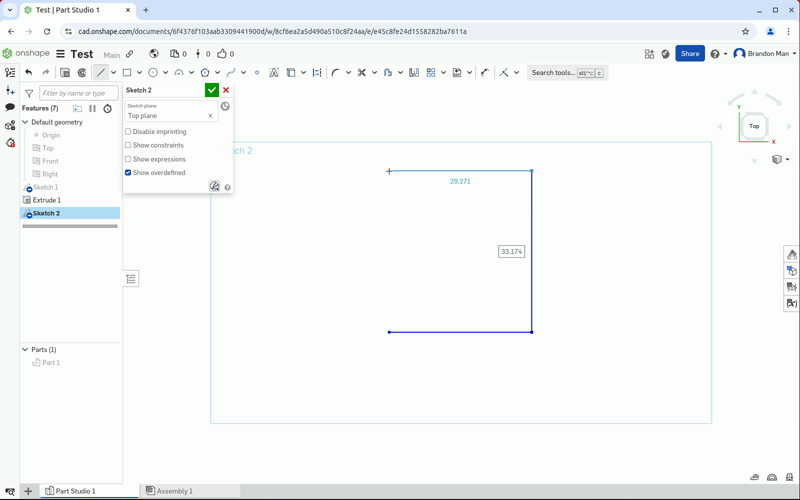
key_up(shift)
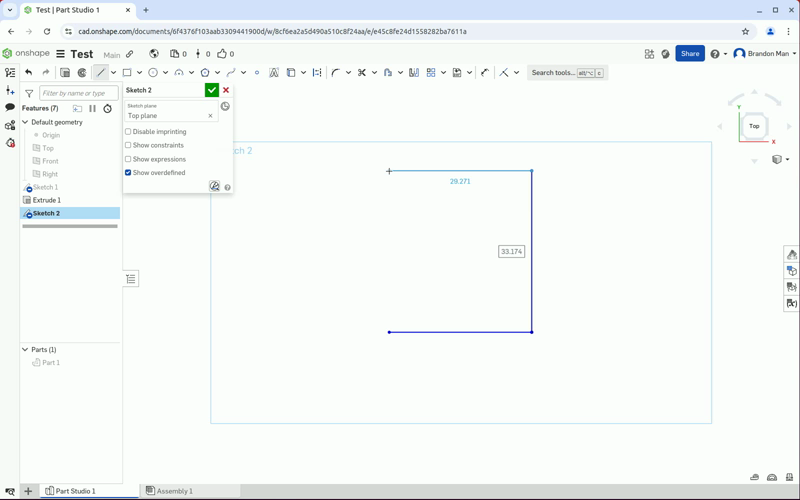
key_down(shift)
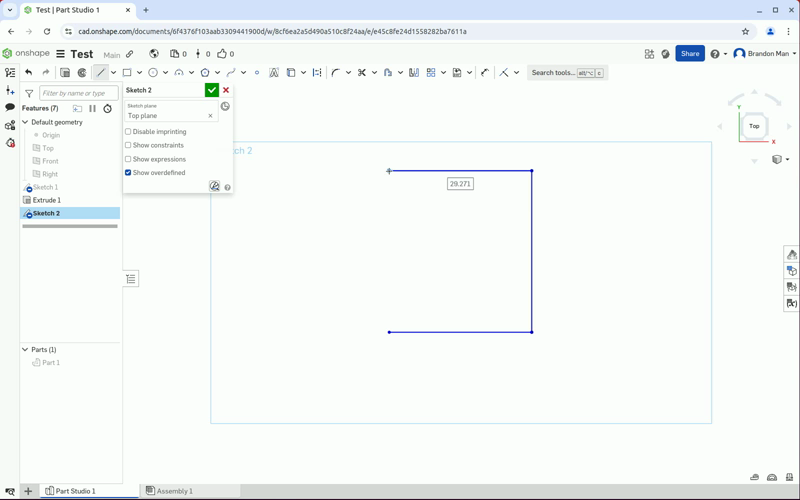
mouse_move(389, 332)
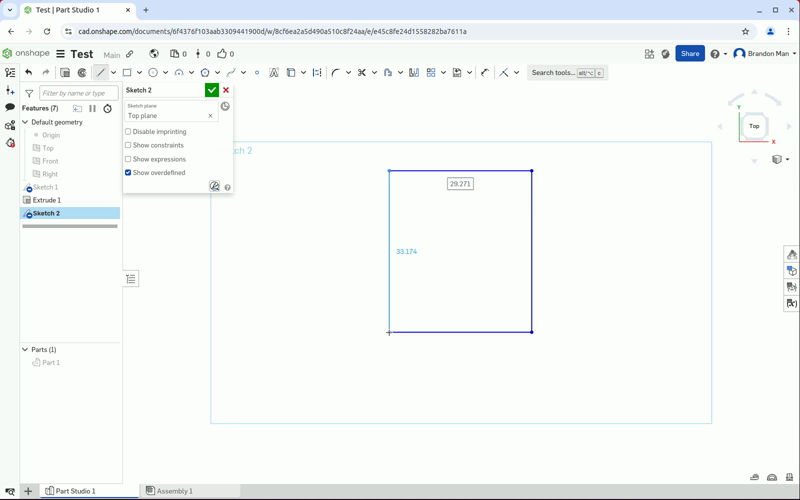
key_up(shift)
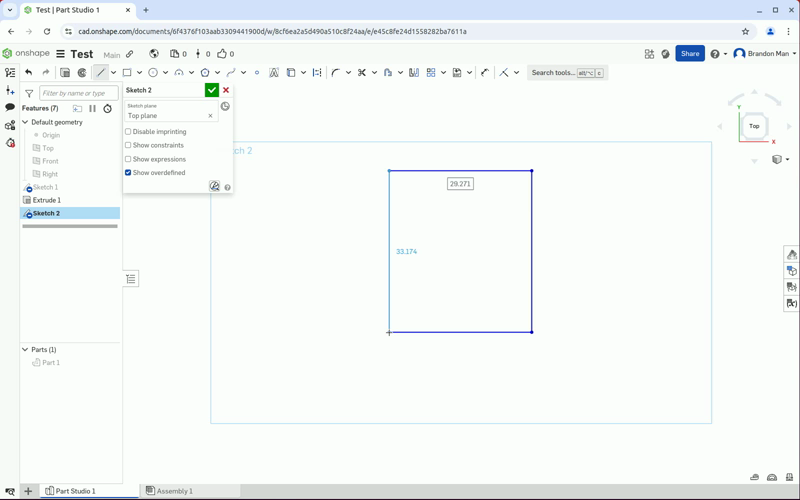
click(389, 332)
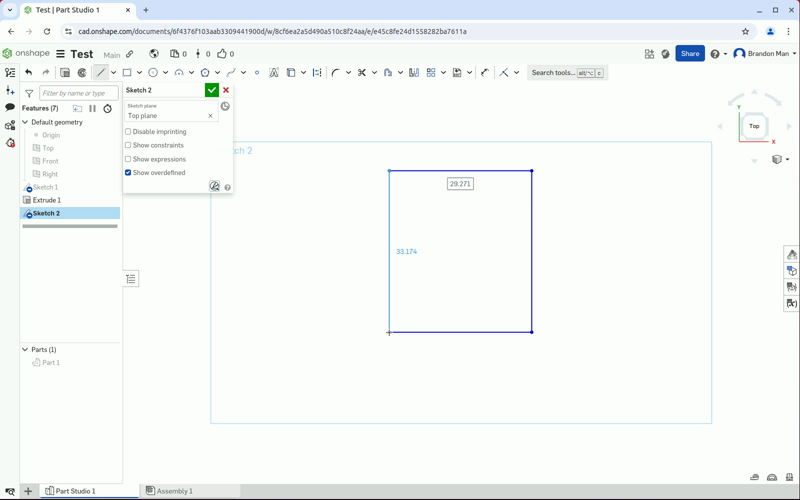
key(esc)
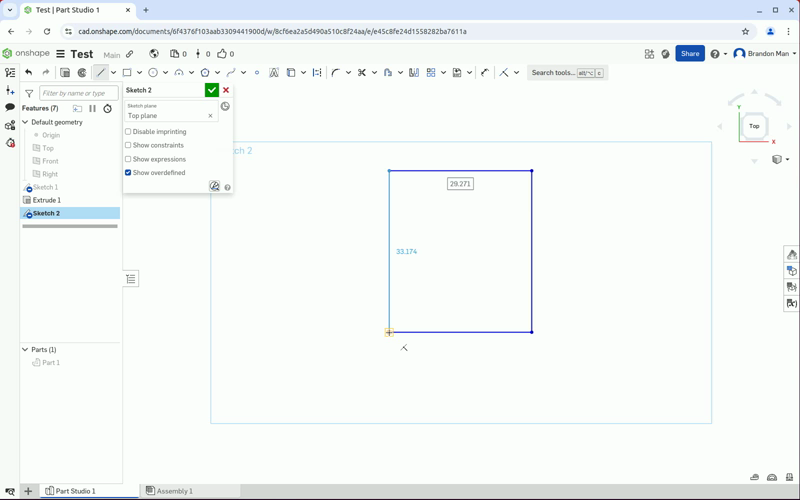
mouse_move(460, 201)
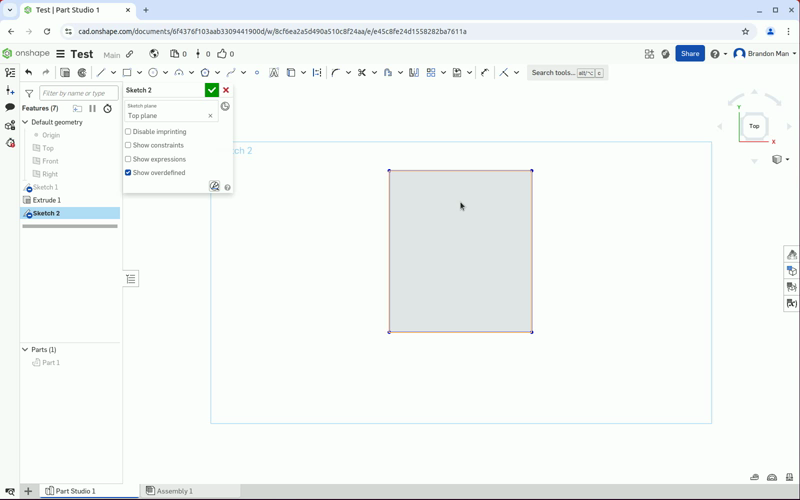
click(460, 201)
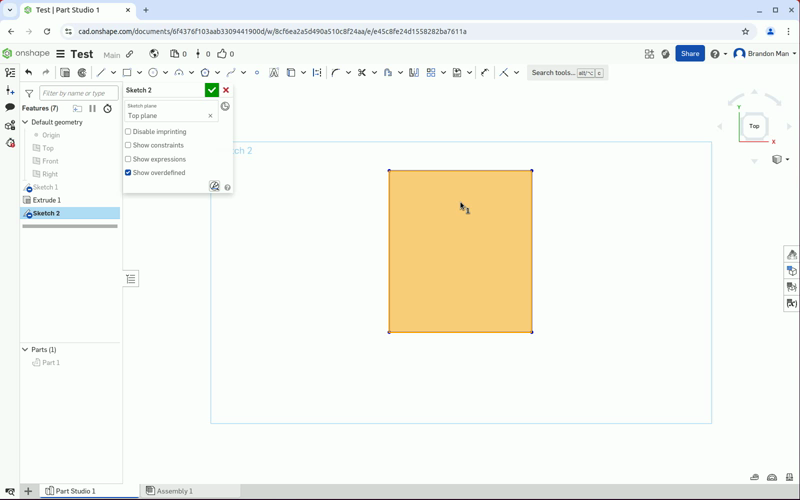
mouse_move(73, 352)
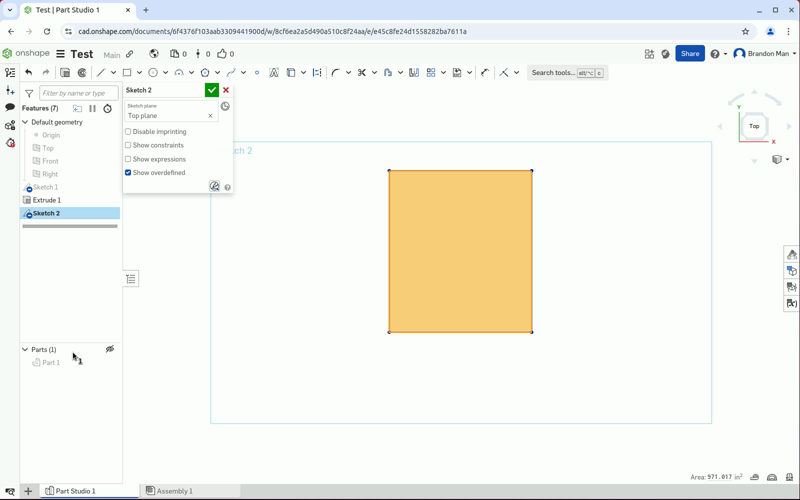
key(shift+y)
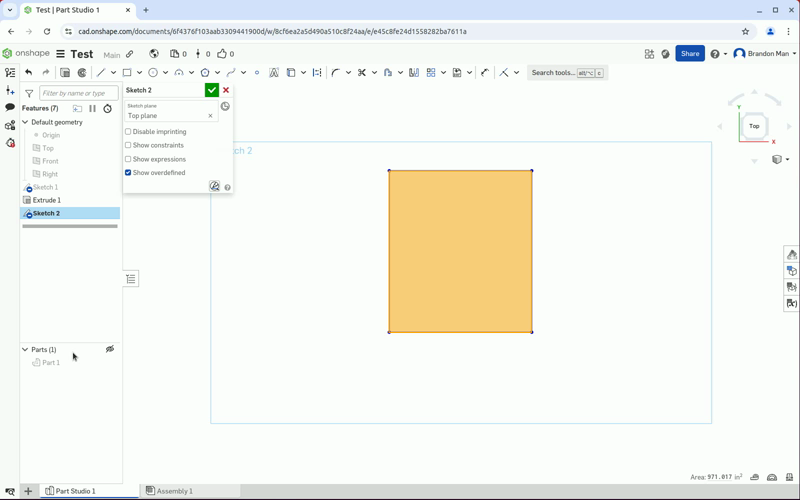
key(shift+e)
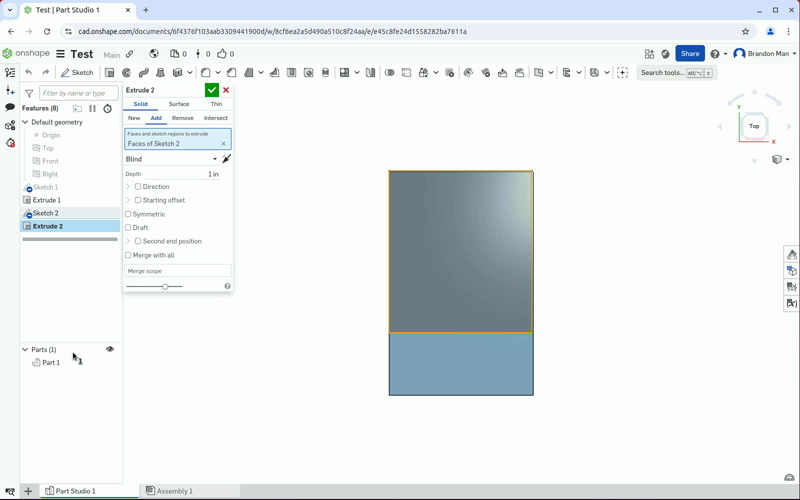
mouse_move(143, 106)
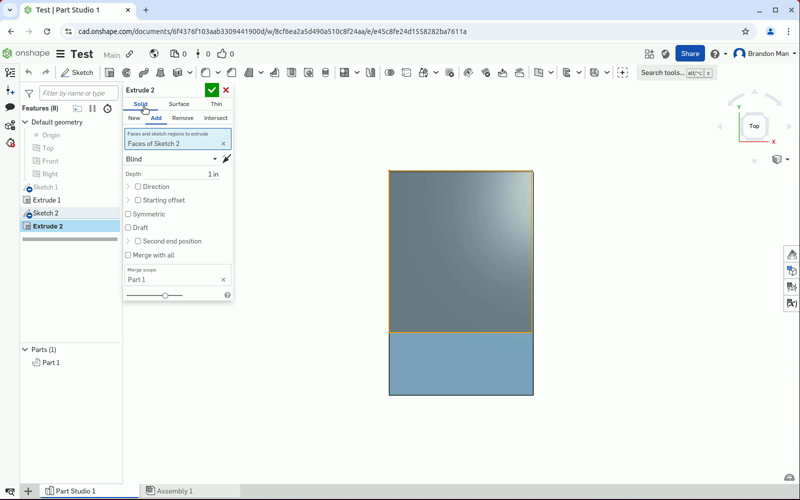
click(143, 106)
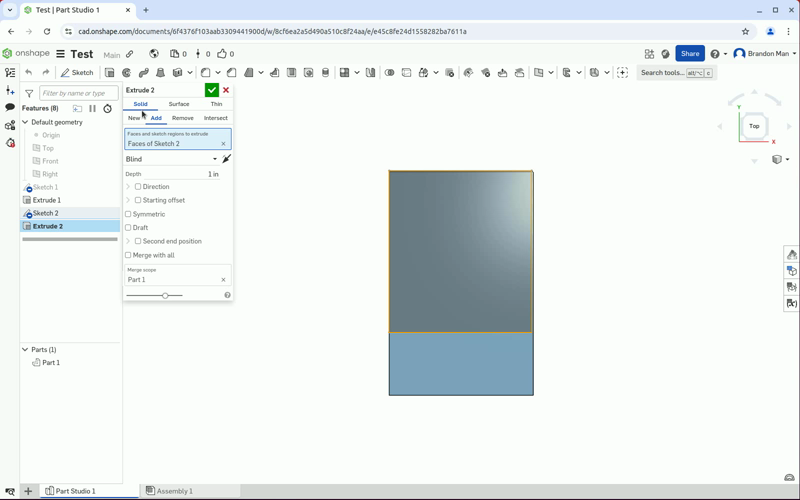
mouse_move(137, 120)
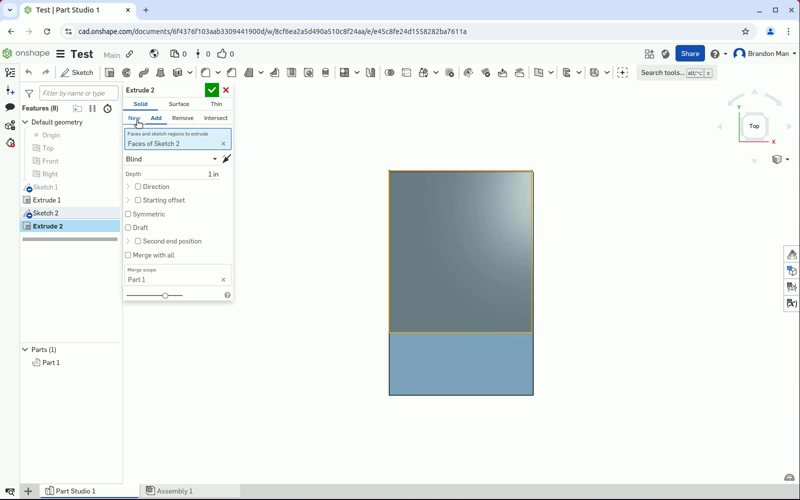
click(137, 120)
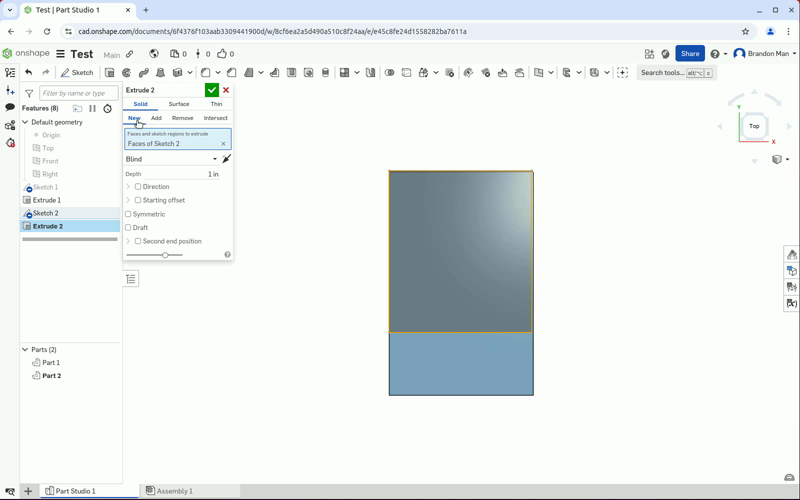
key(tab, 4)
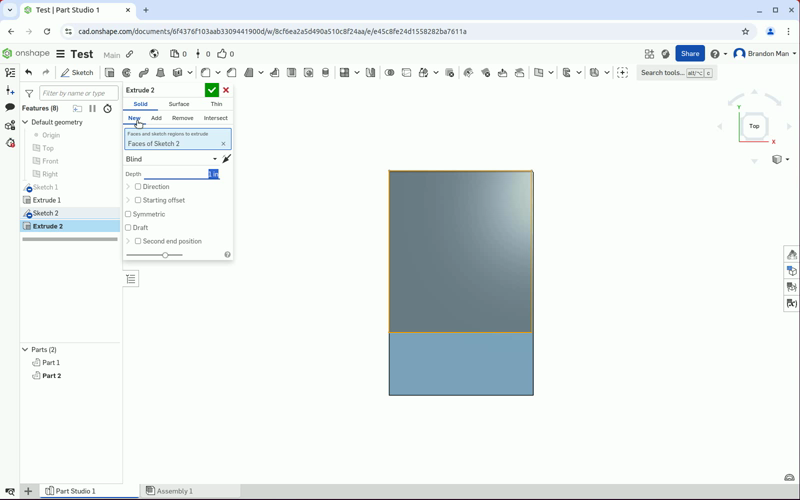
text(16.128)
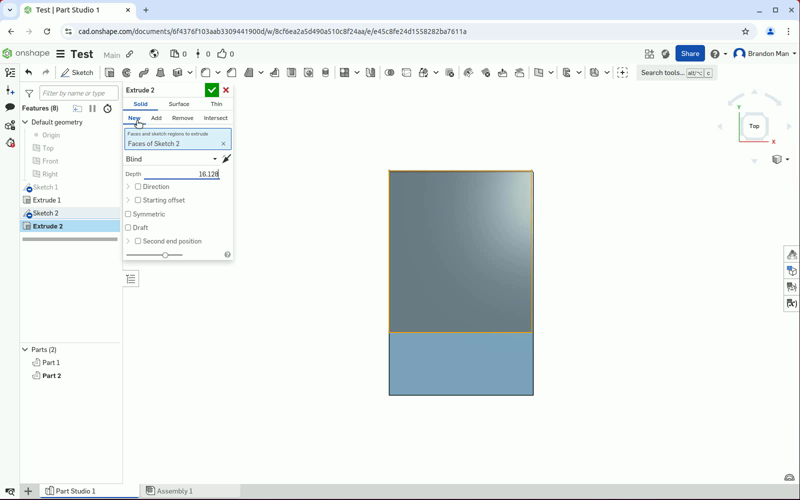
key(enter)
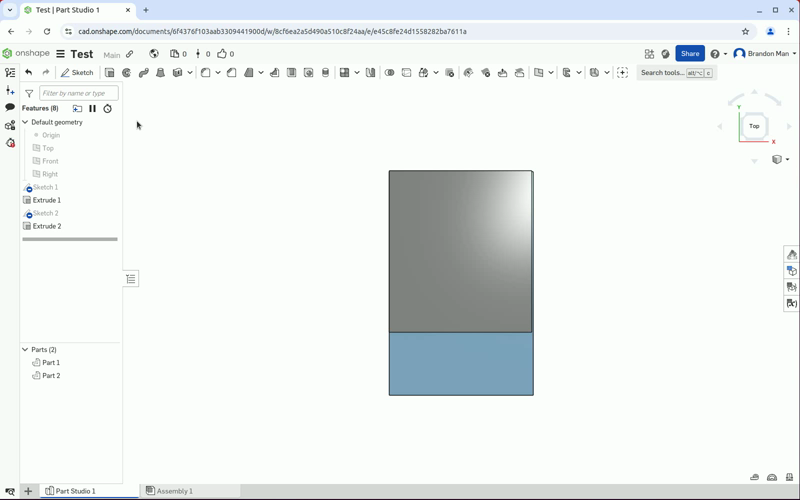
key(shift+h)
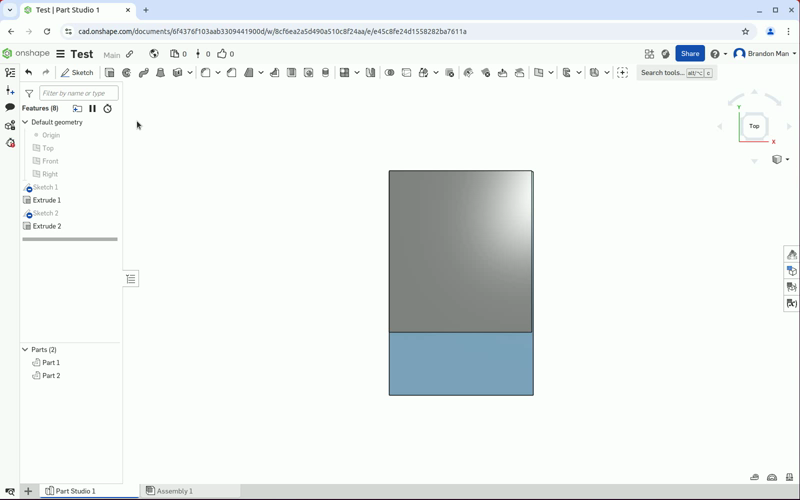
key(shift+h)
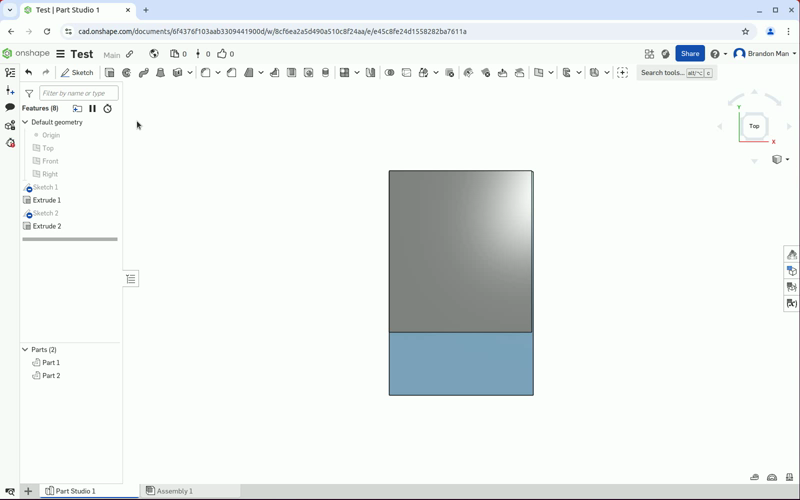
mouse_move(73, 189)
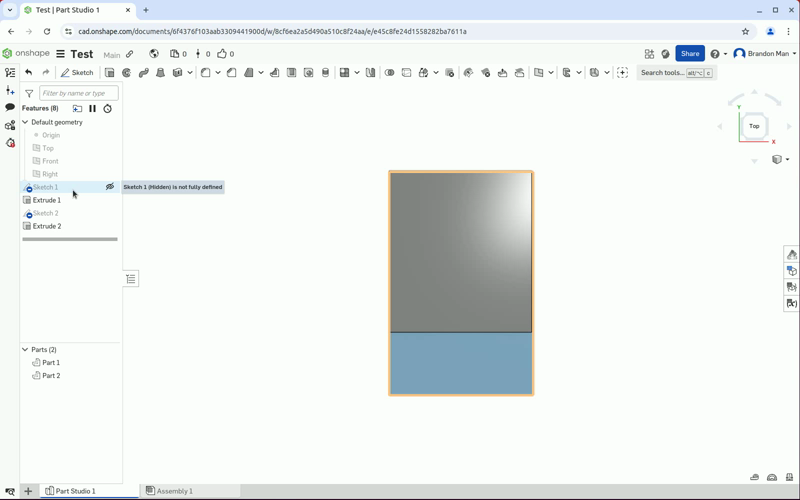
click(73, 189)
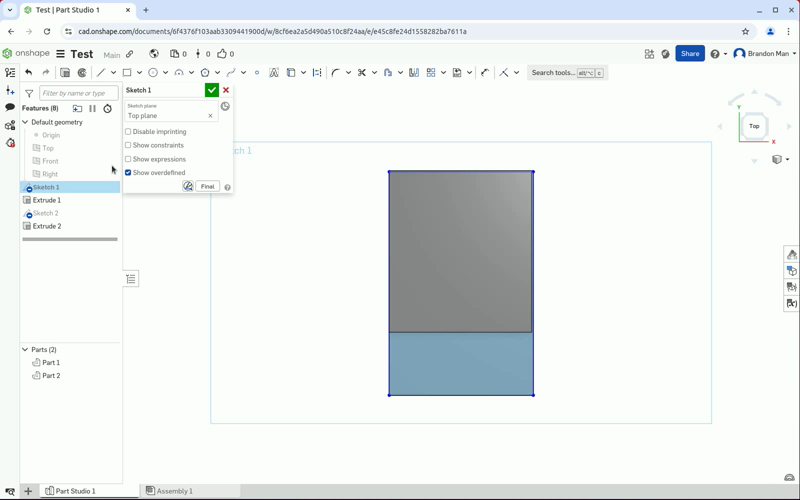
mouse_move(229, 92)
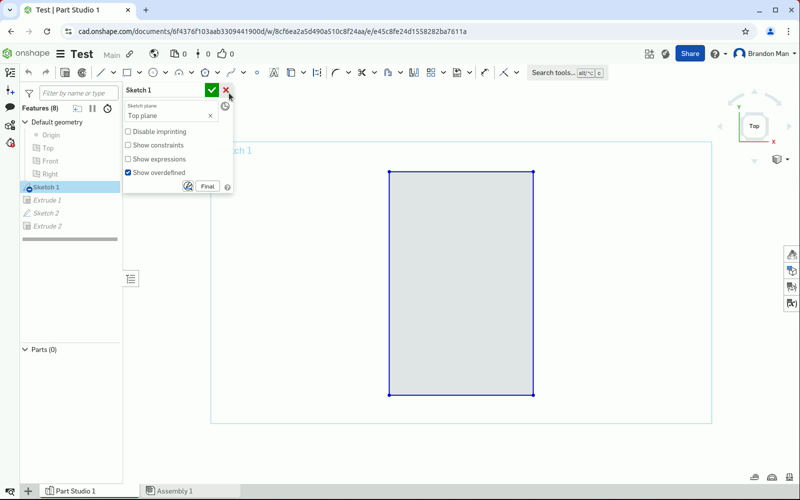
click(229, 92)
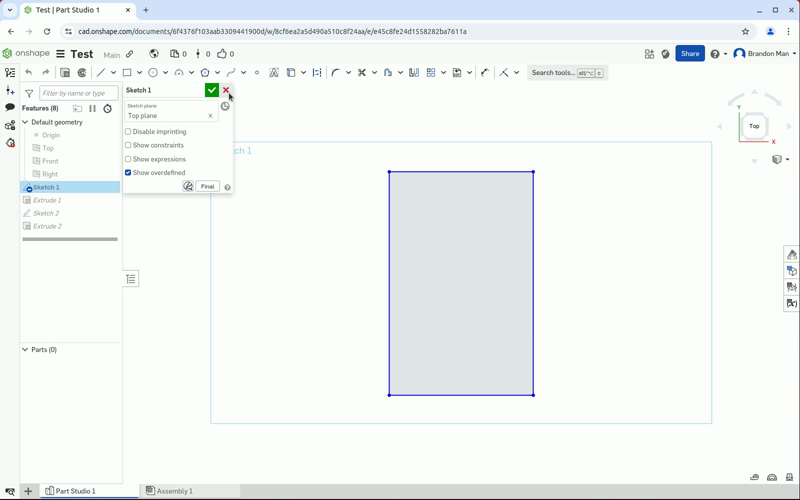
key(shift+s)
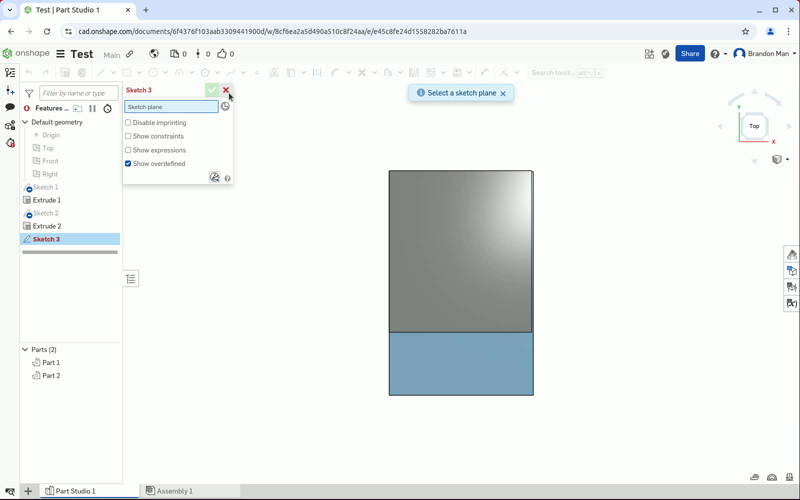
mouse_move(73, 150)
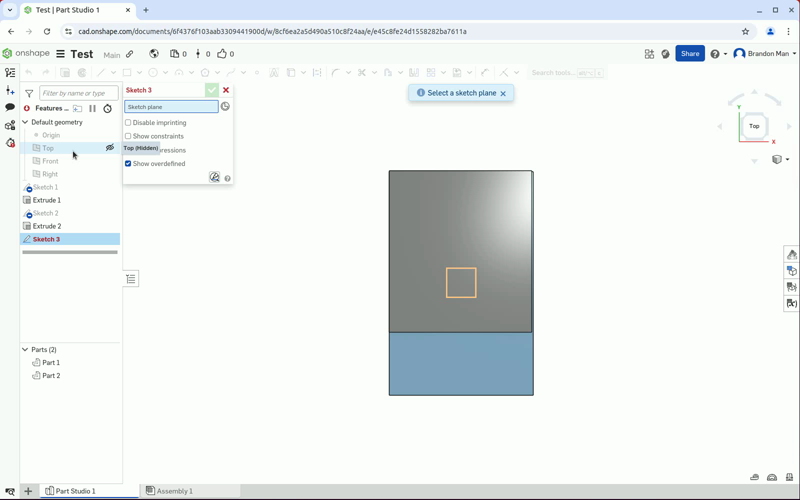
click(73, 150)
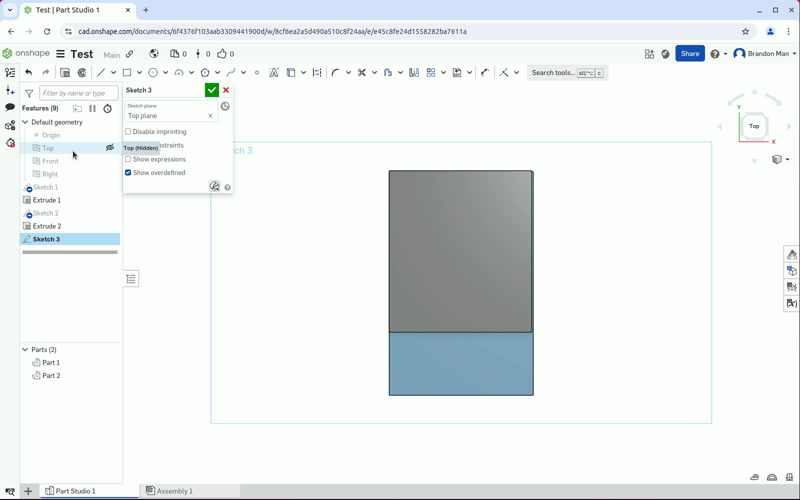
mouse_move(73, 352)
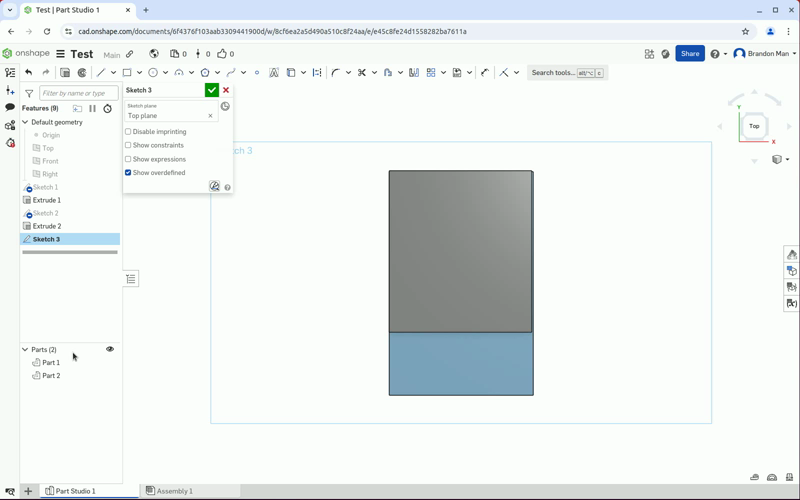
key(y)
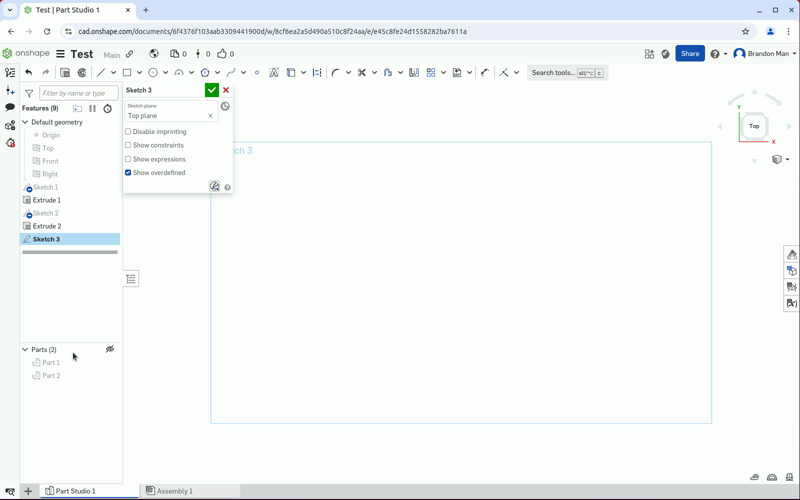
key(c)
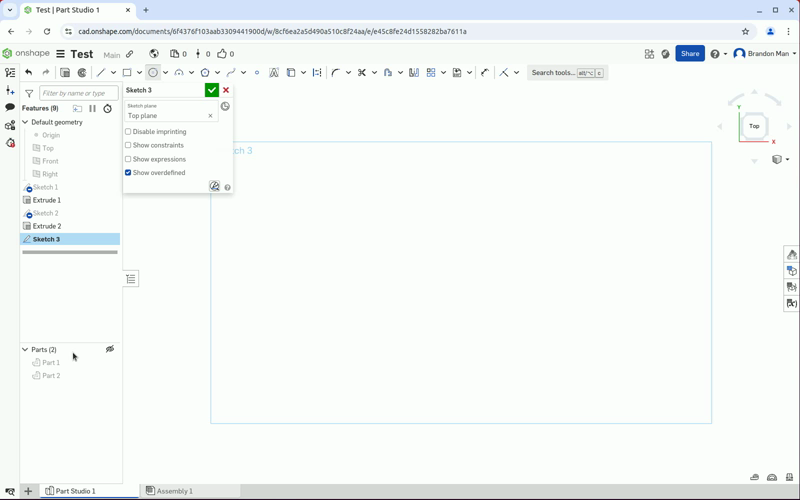
key_down(shift)
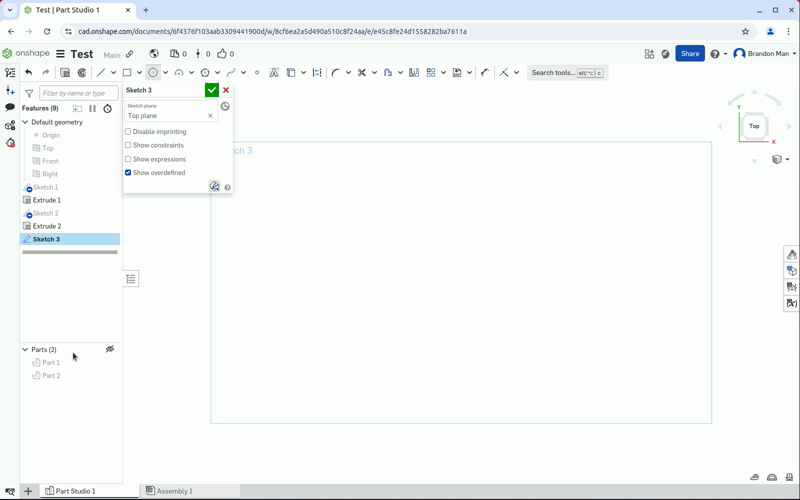
mouse_move(461, 251)
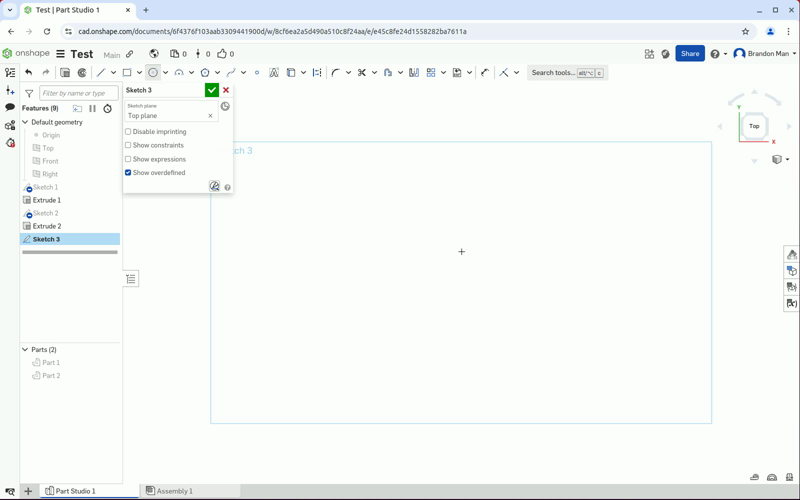
click(461, 251)
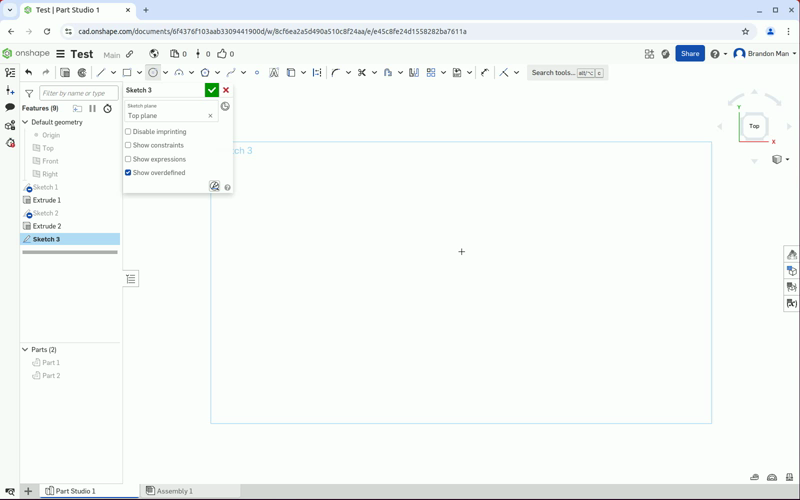
key_up(shift)
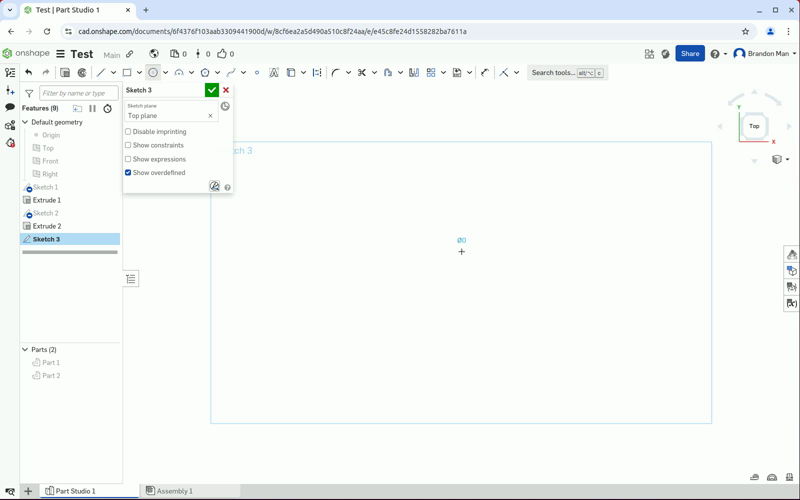
mouse_move(504, 251)
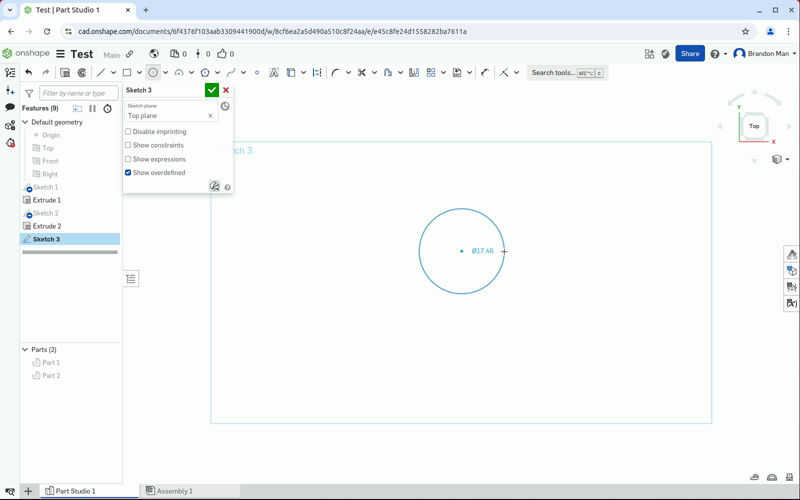
click(504, 251)
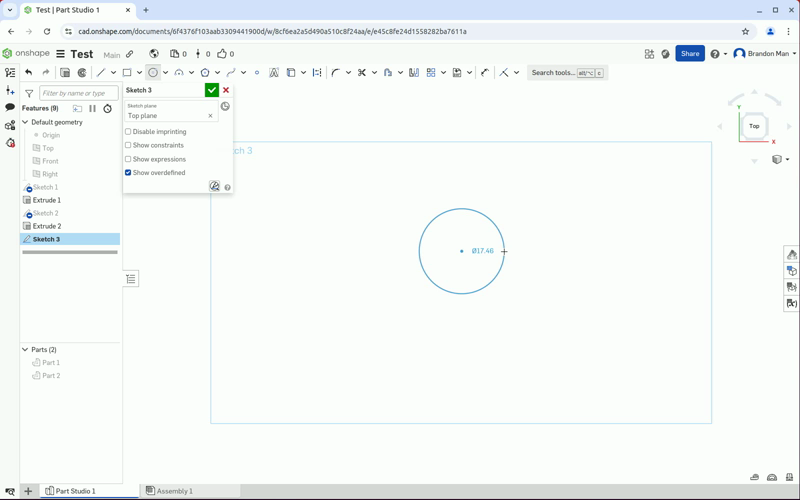
key(esc)
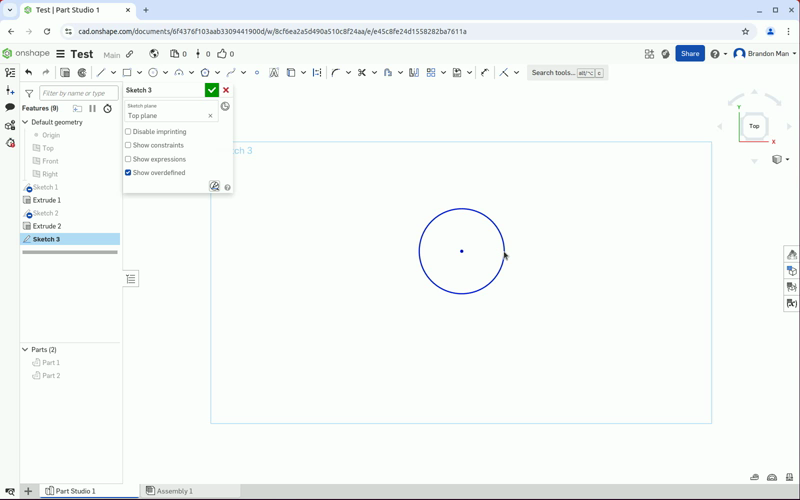
mouse_move(451, 220)
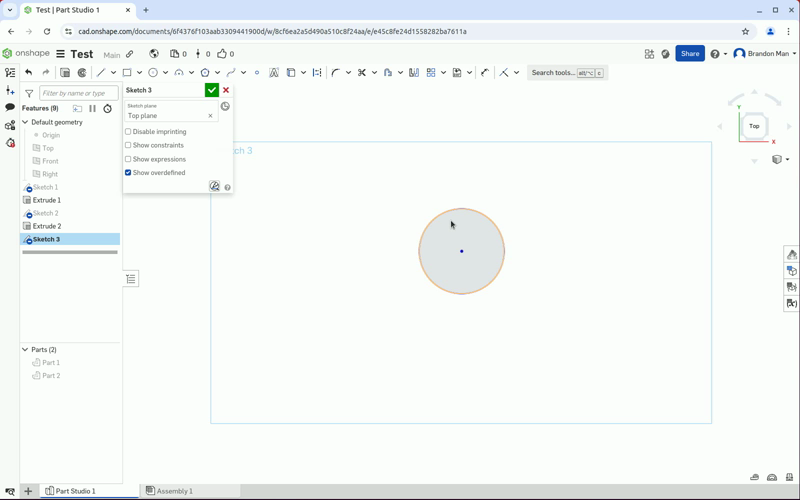
click(451, 220)
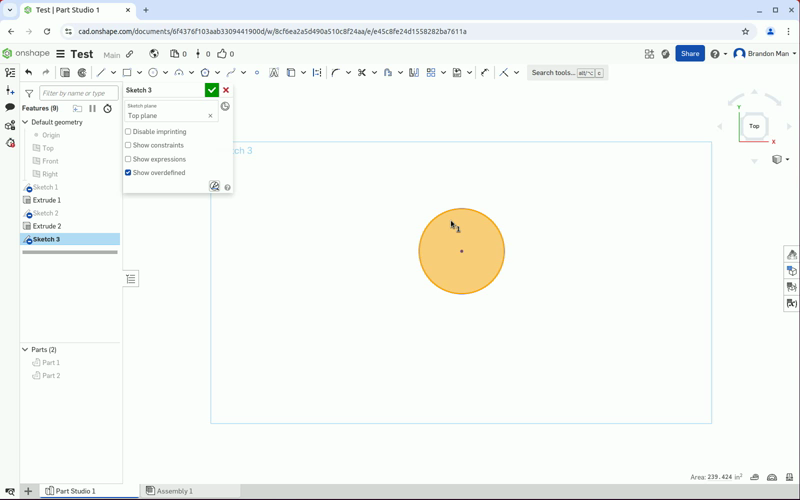
mouse_move(73, 352)
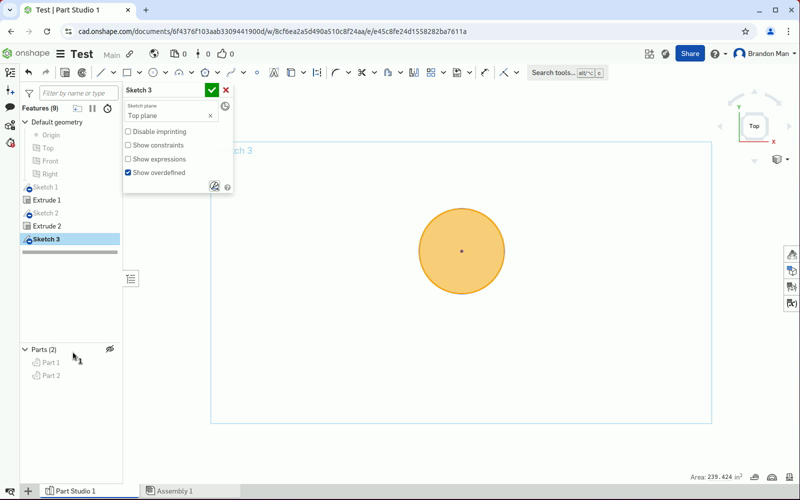
key(shift+y)
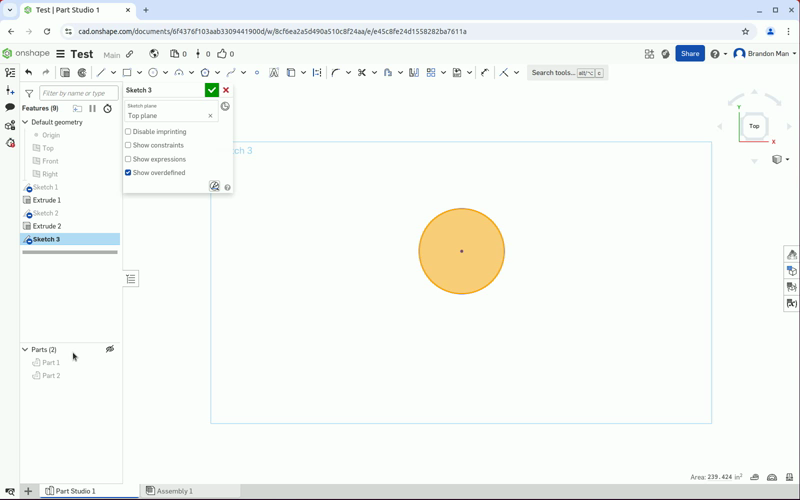
key(shift+e)
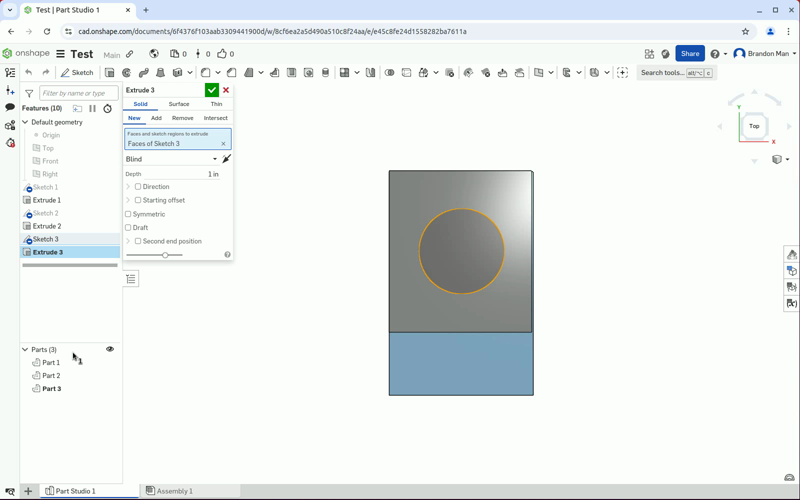
mouse_move(143, 106)
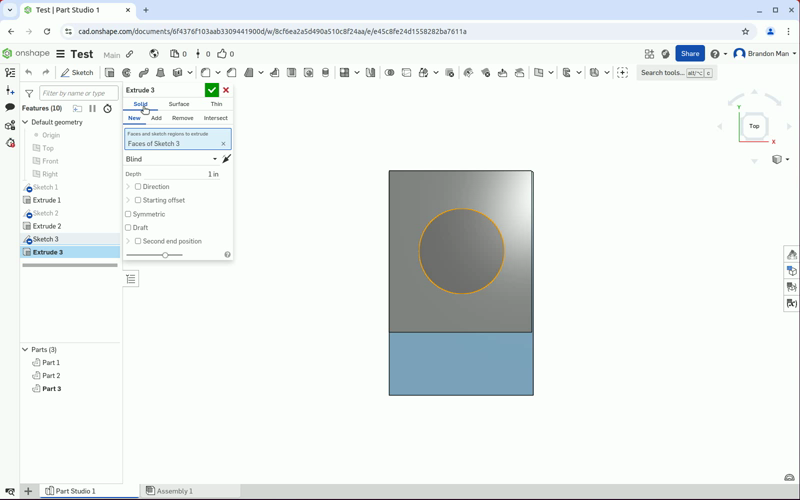
click(143, 106)
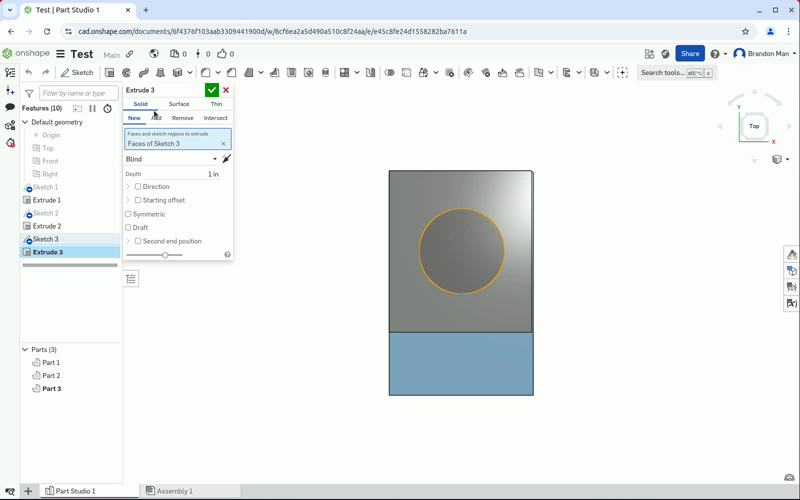
mouse_move(186, 120)
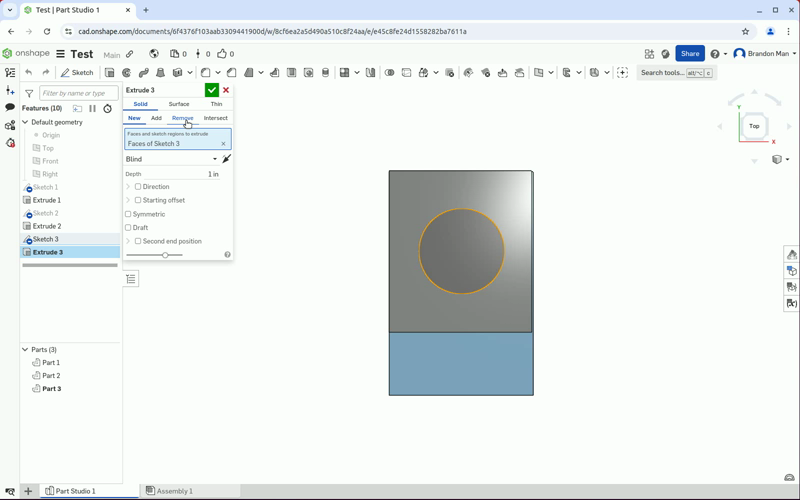
click(186, 120)
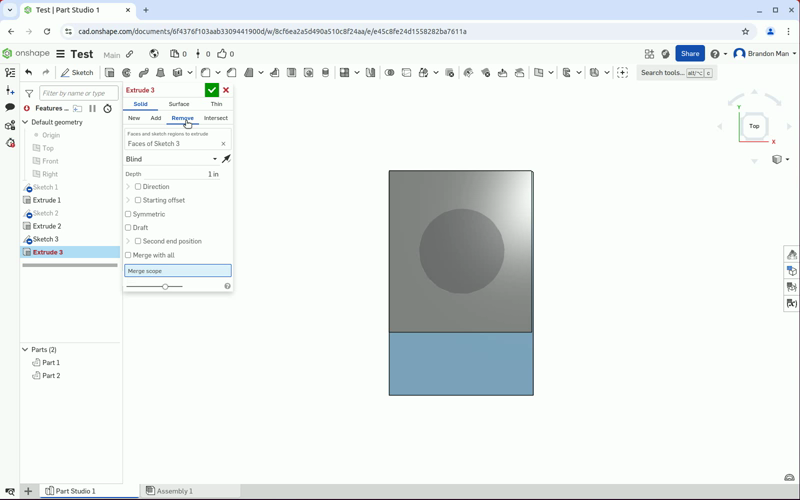
key(tab, 4)
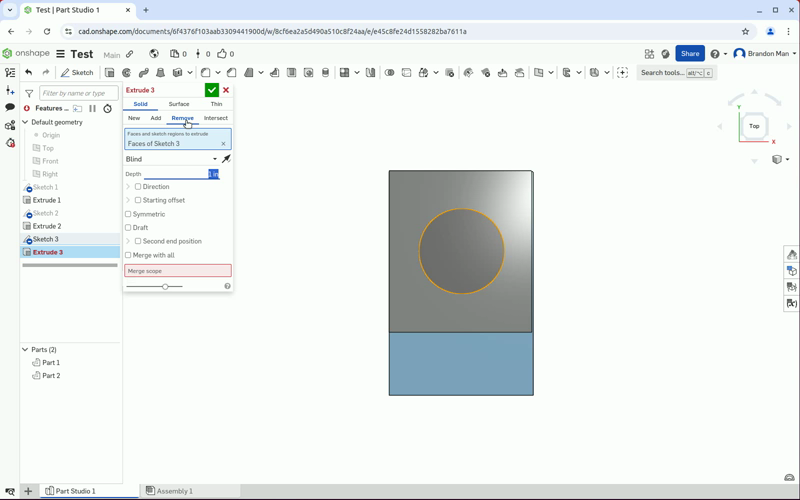
text(-16.128)
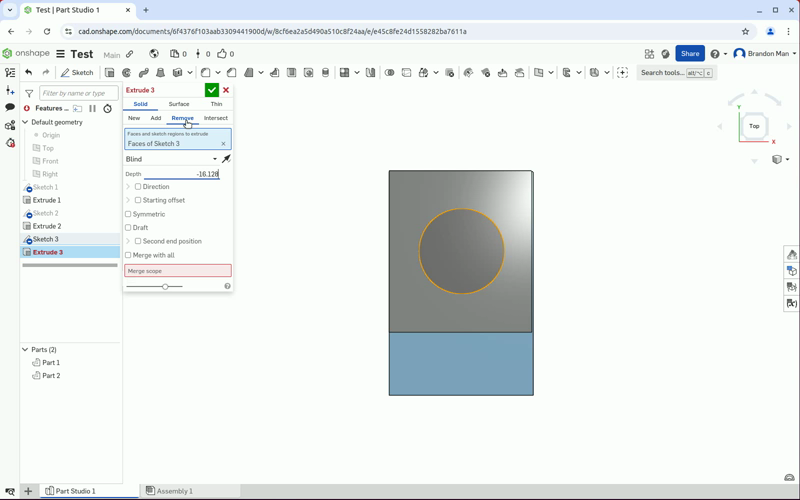
key(tab, 6)
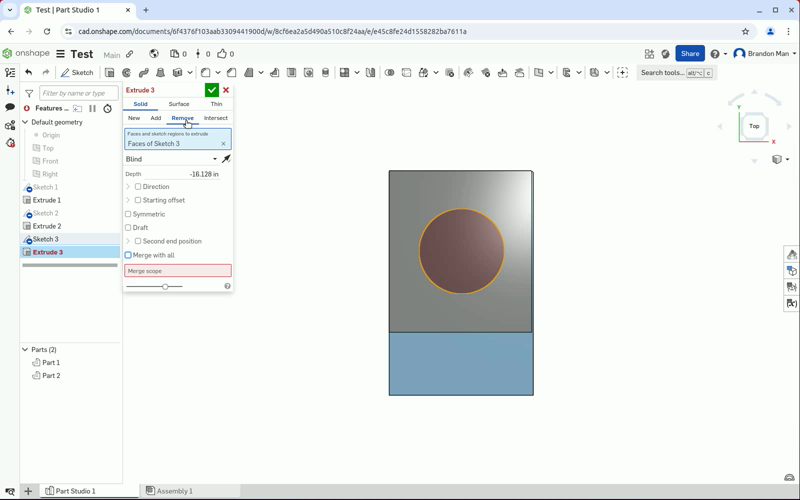
key(space)
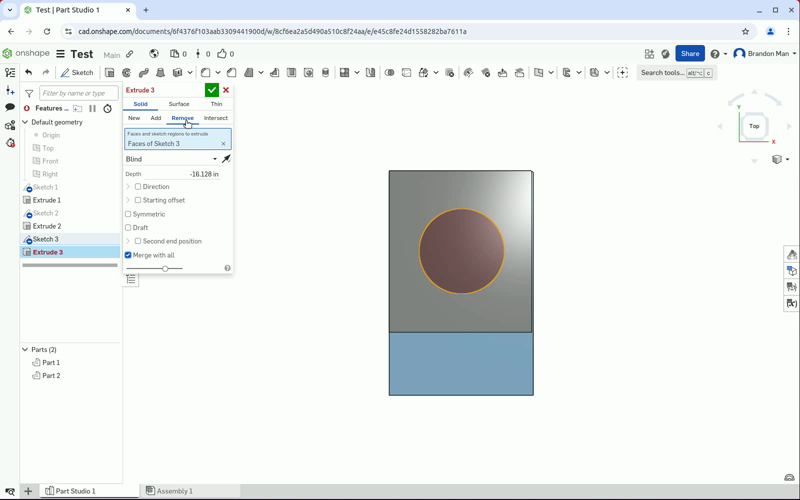
key(enter)
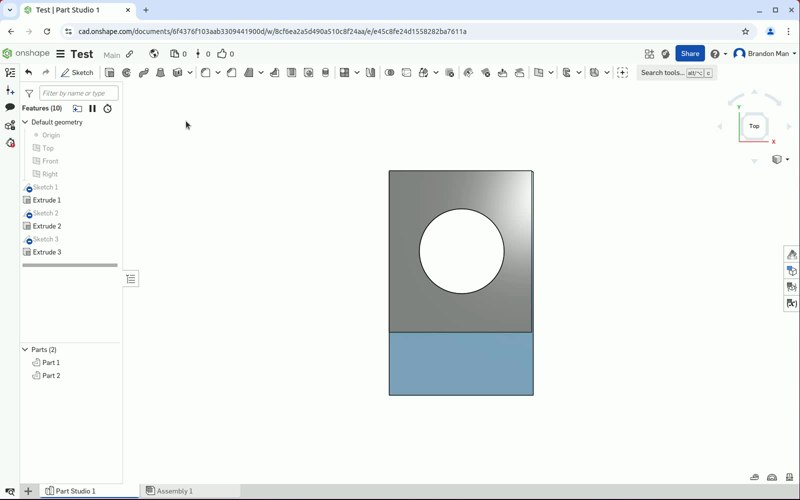
key(shift+h)
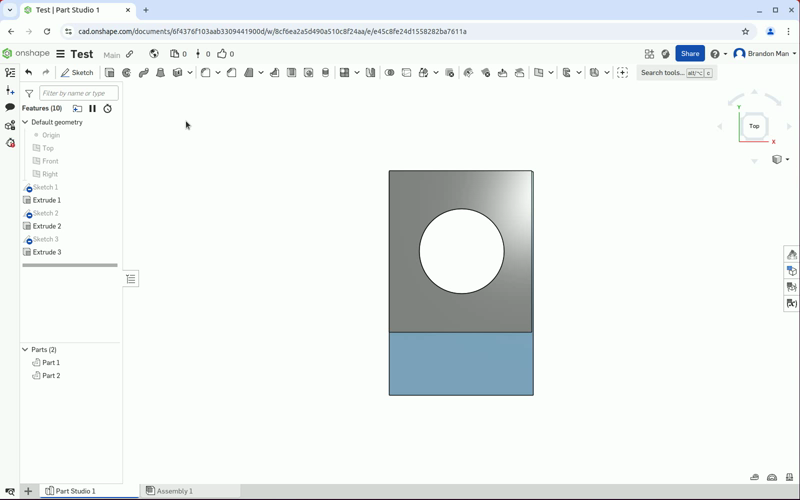
key(shift+h)
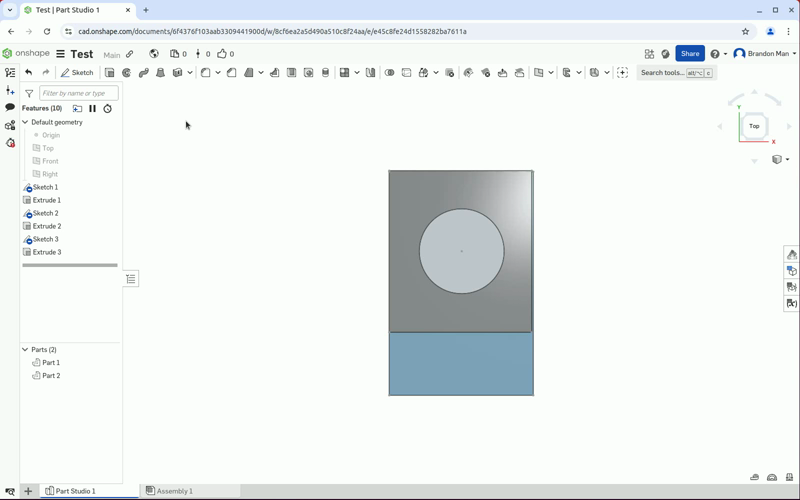
key(shift+7)
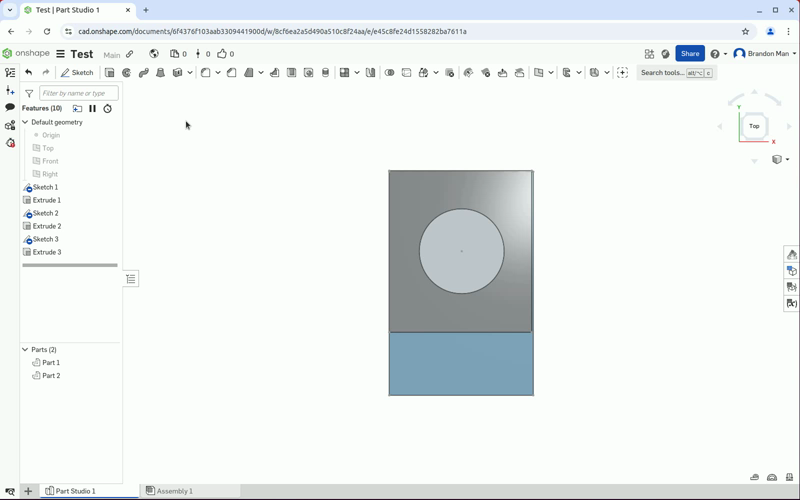
key(up, 3)
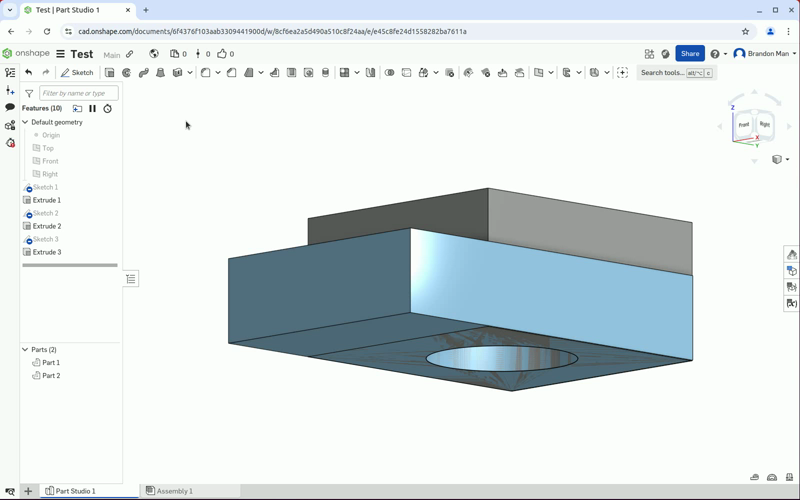
key(left, 3)
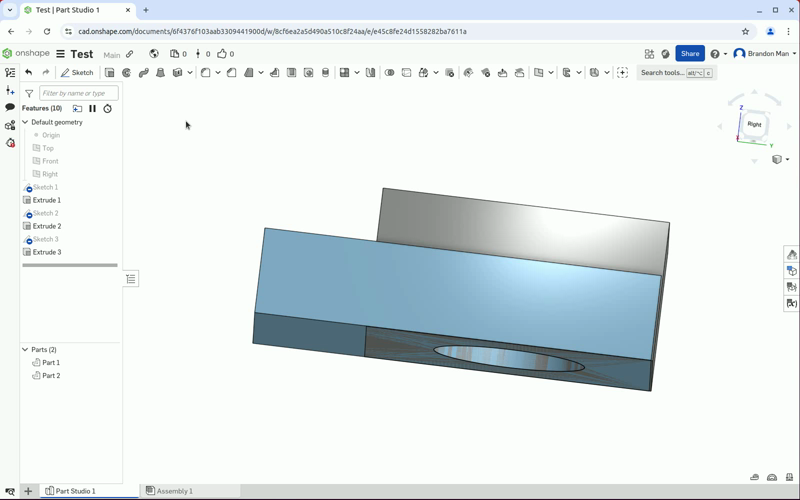
key(right, 3)
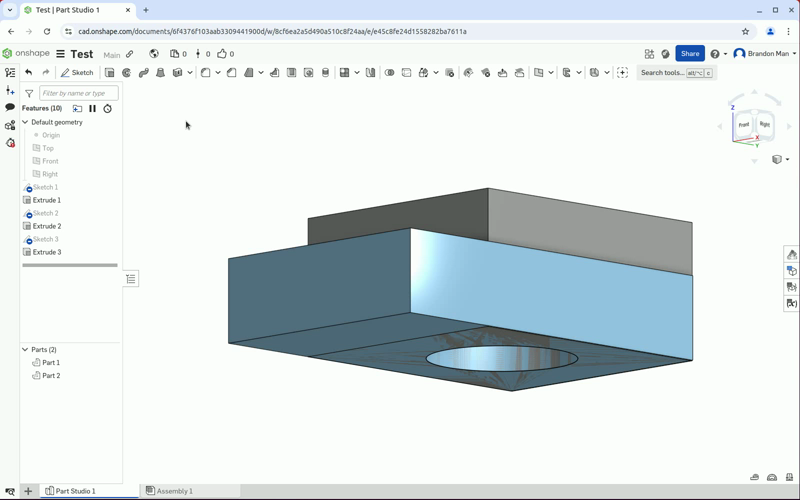
key(down, 3)
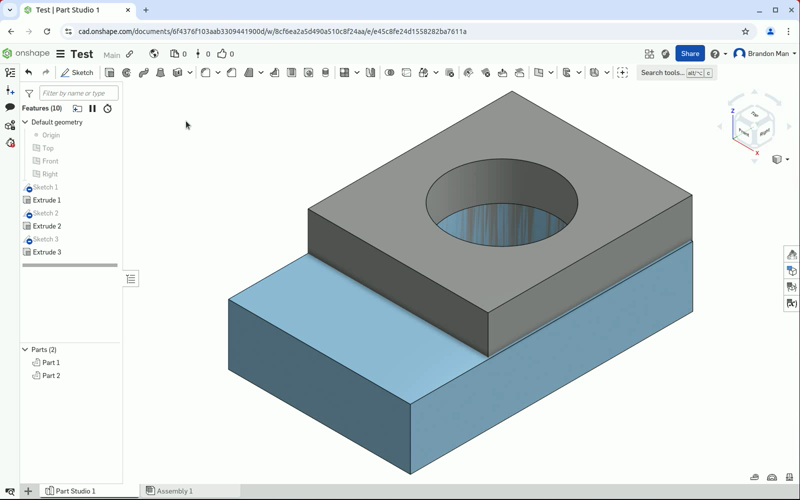
mouse_move(73, 189)
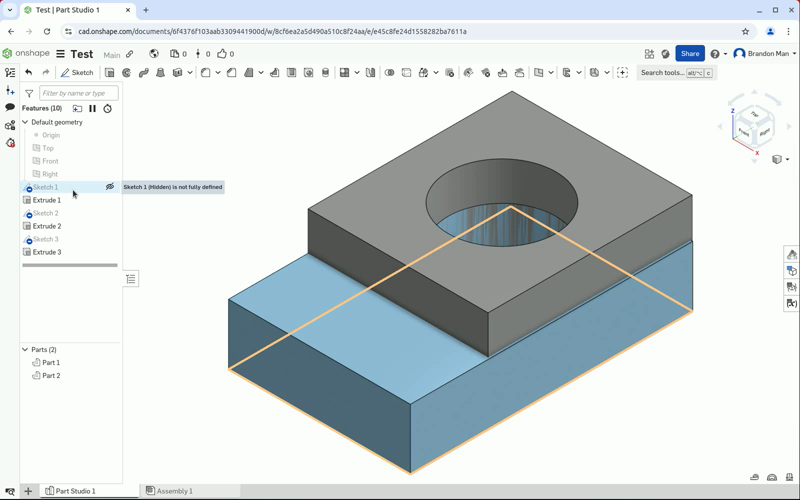
click(73, 189)